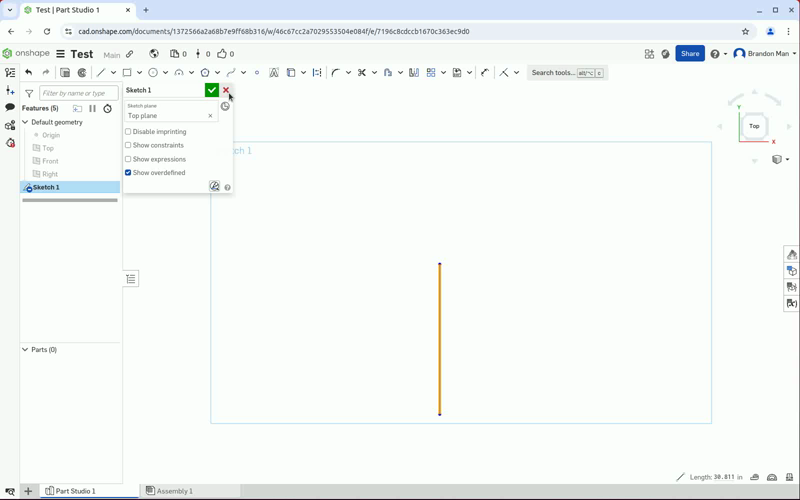
key(shift+h)
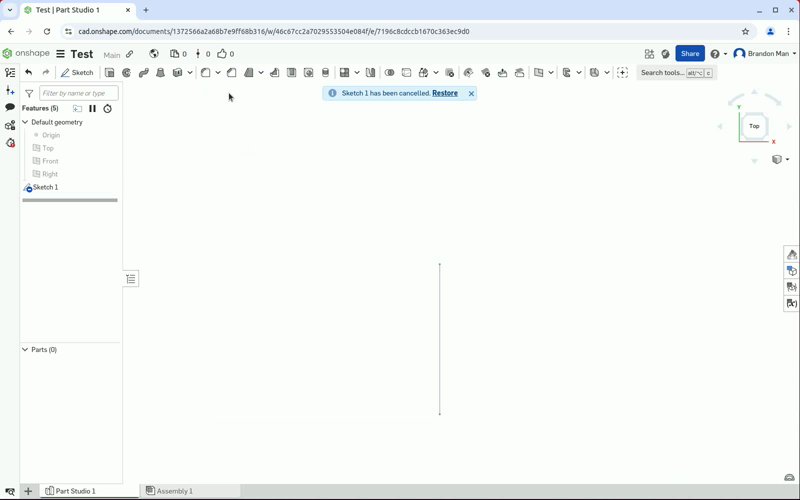
key(shift+s)
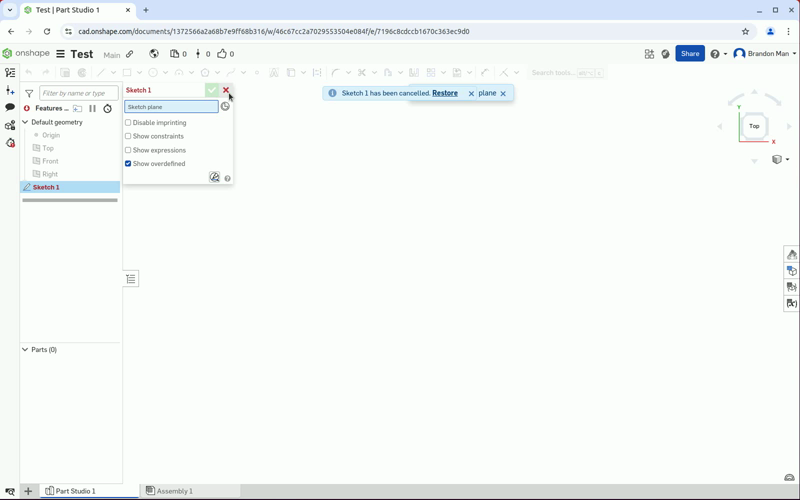
mouse_move(73, 150)
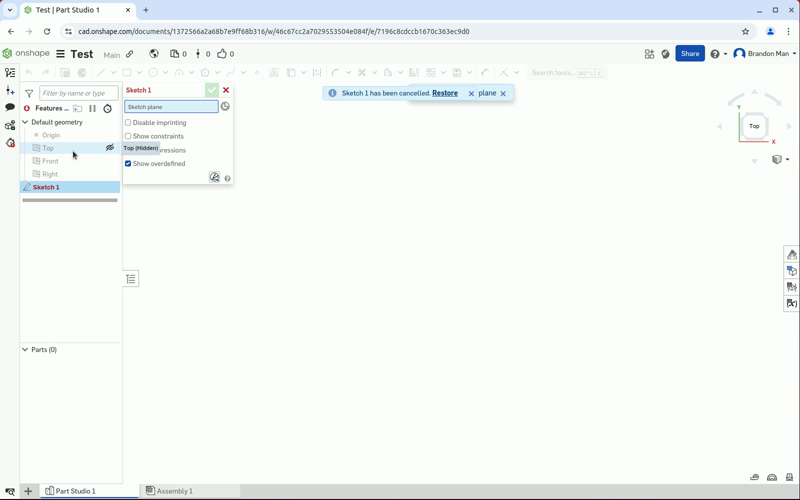
click(73, 150)
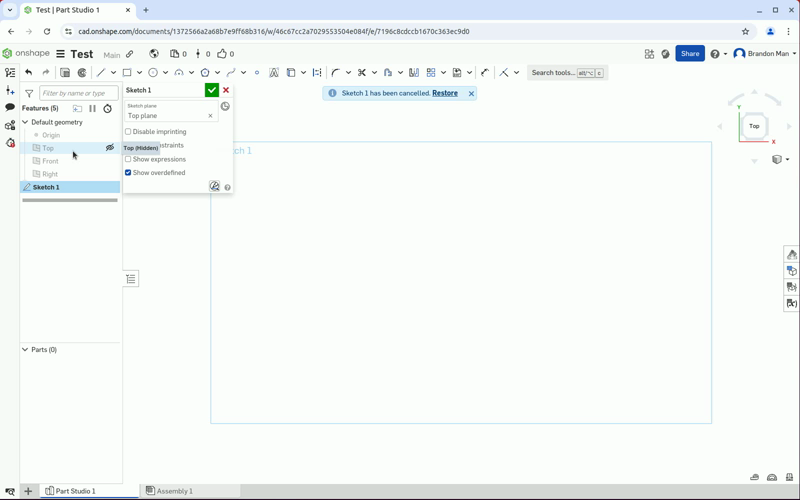
mouse_move(73, 352)
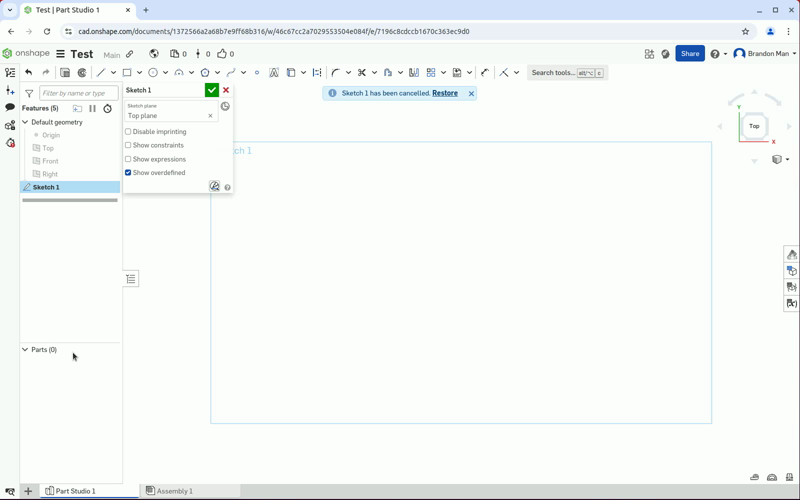
key(y)
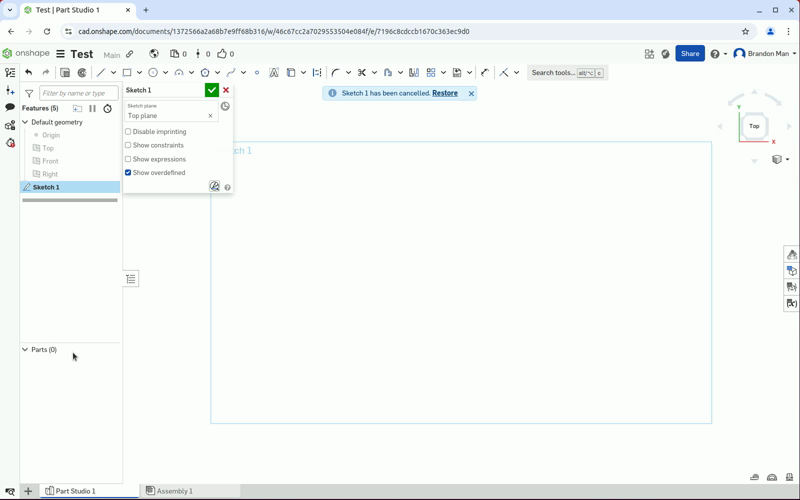
key(c)
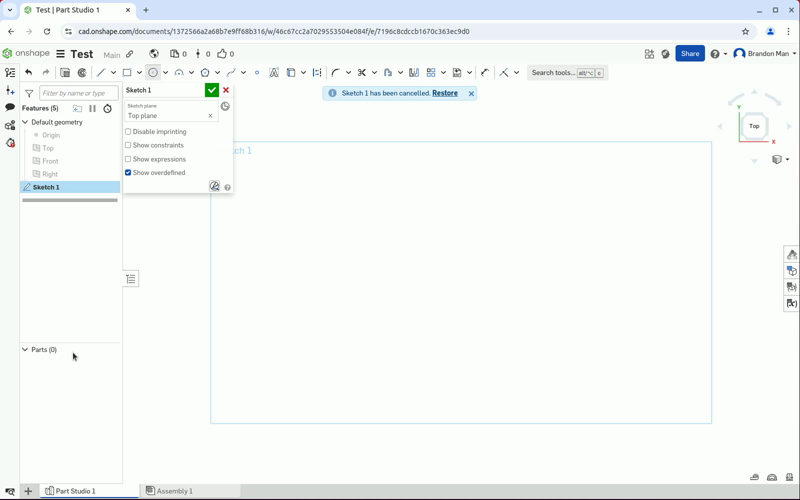
key_down(shift)
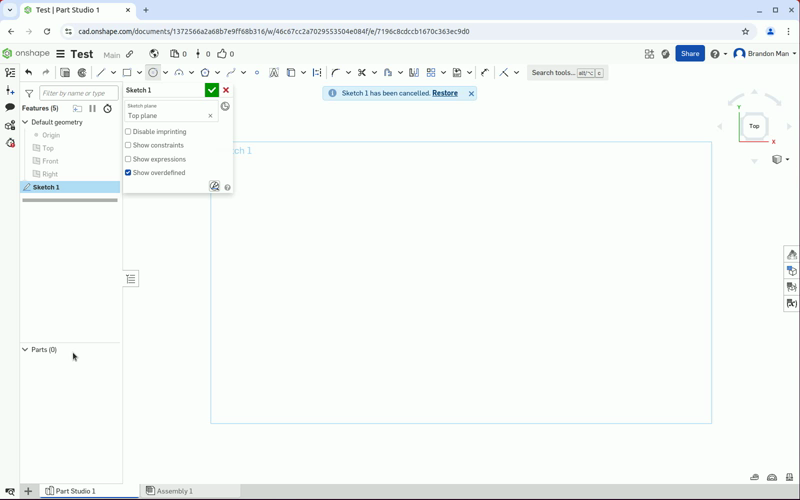
mouse_move(461, 282)
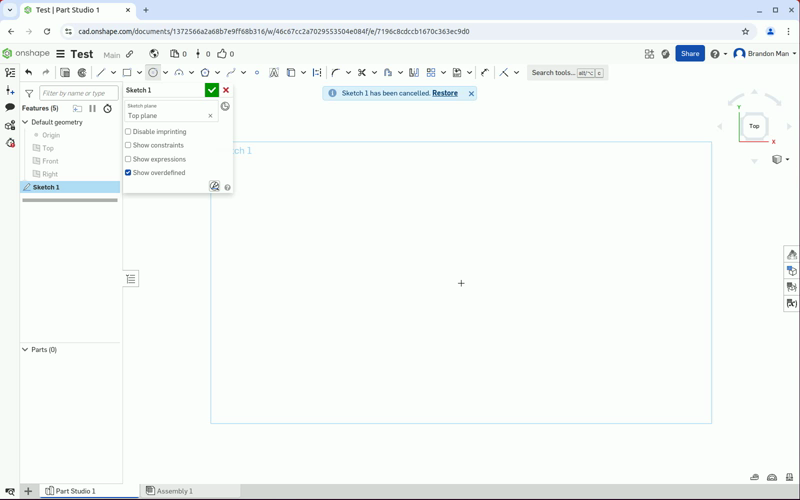
click(461, 282)
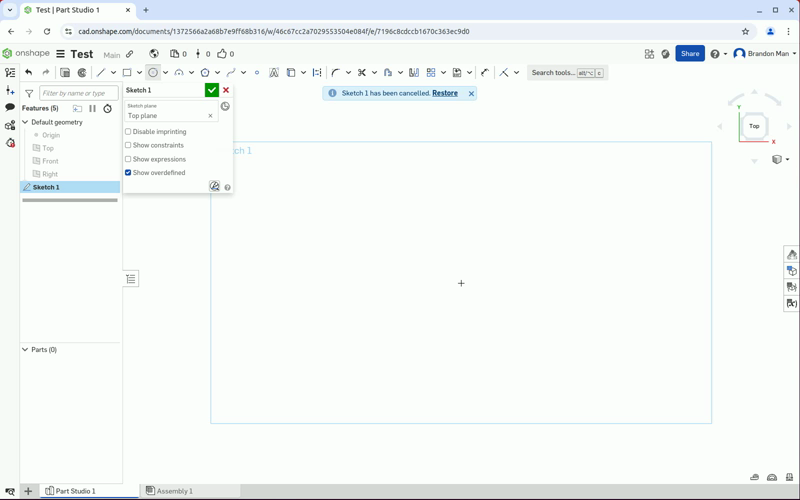
key_up(shift)
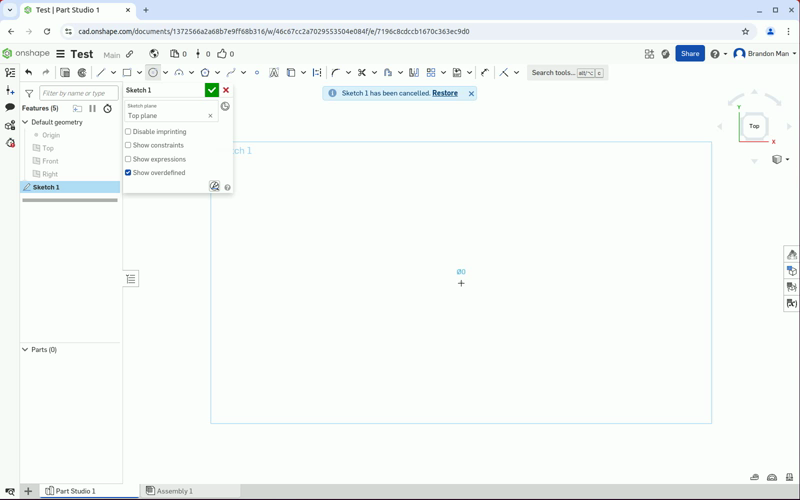
mouse_move(574, 282)
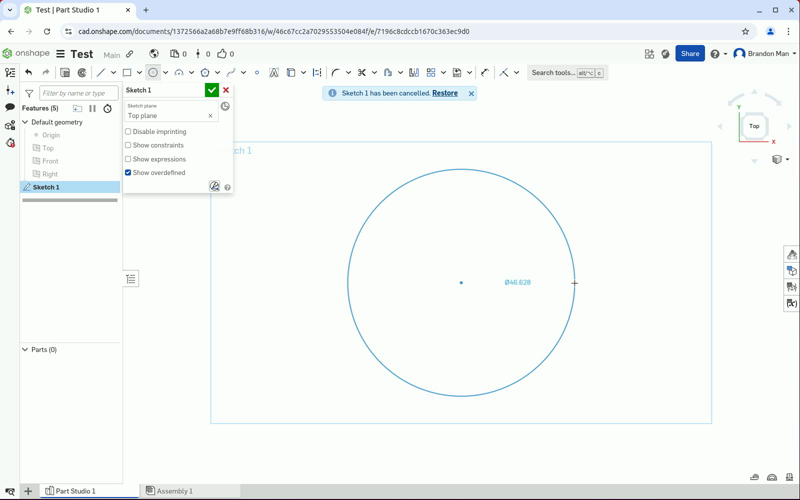
click(574, 282)
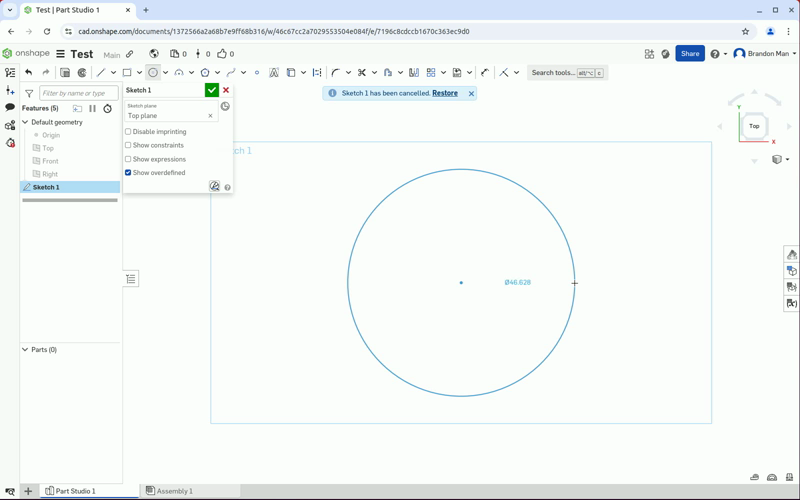
key(esc)
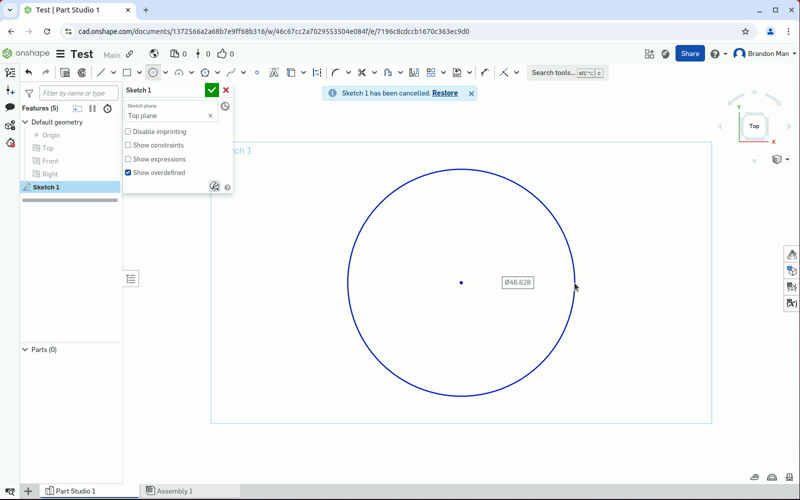
key(c)
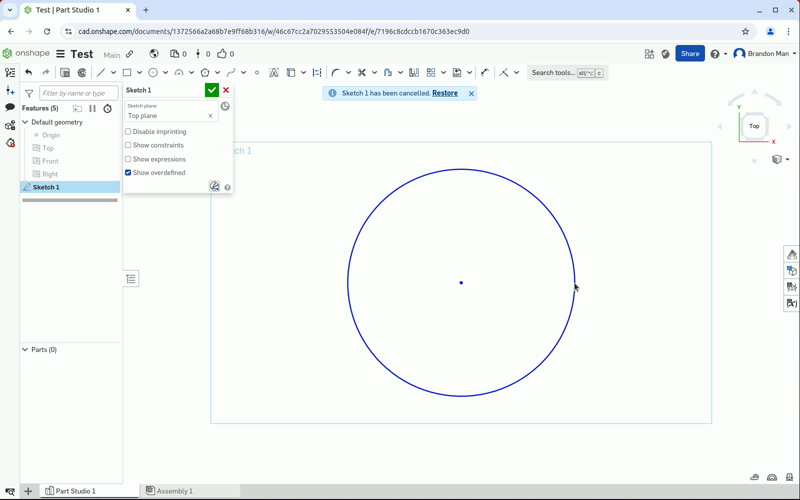
key_down(shift)
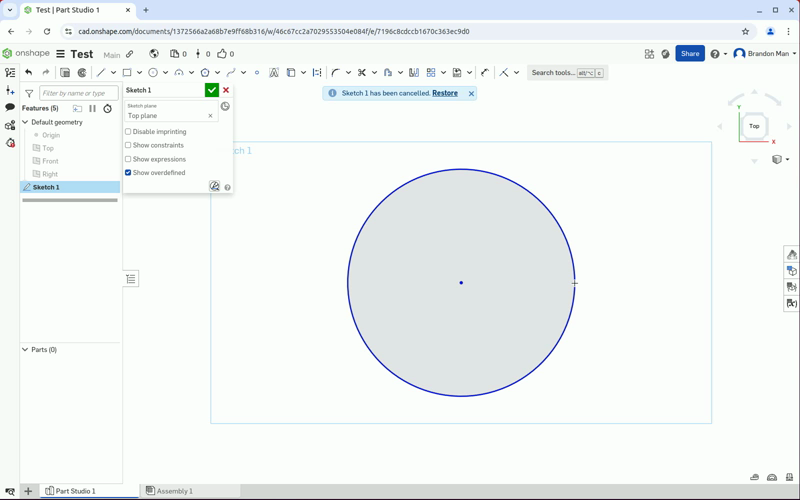
mouse_move(461, 282)
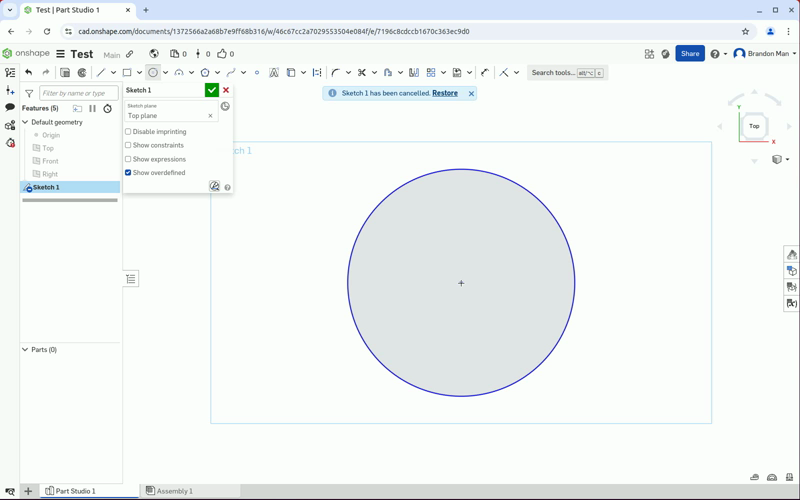
click(461, 282)
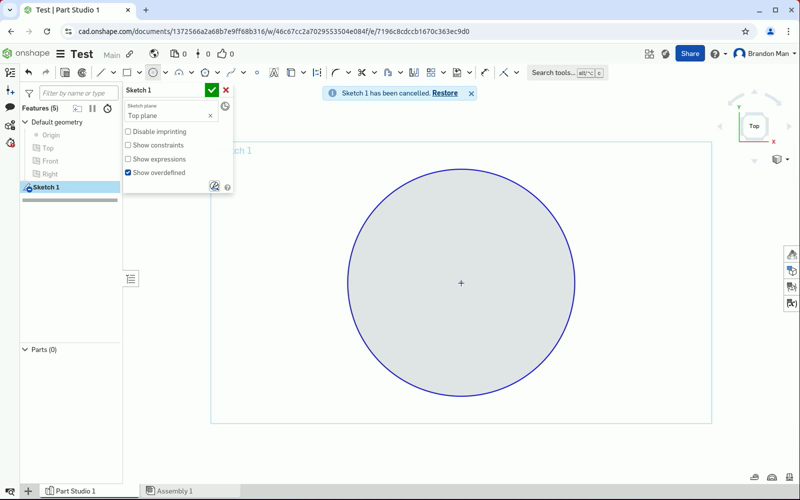
key_up(shift)
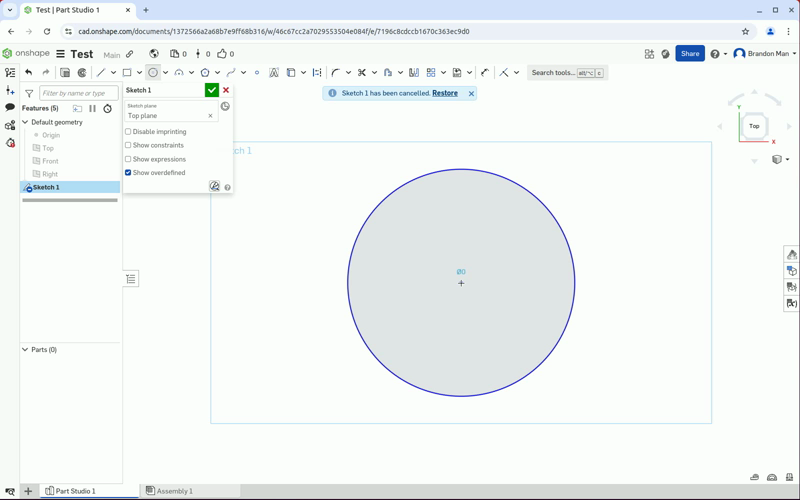
mouse_move(562, 282)
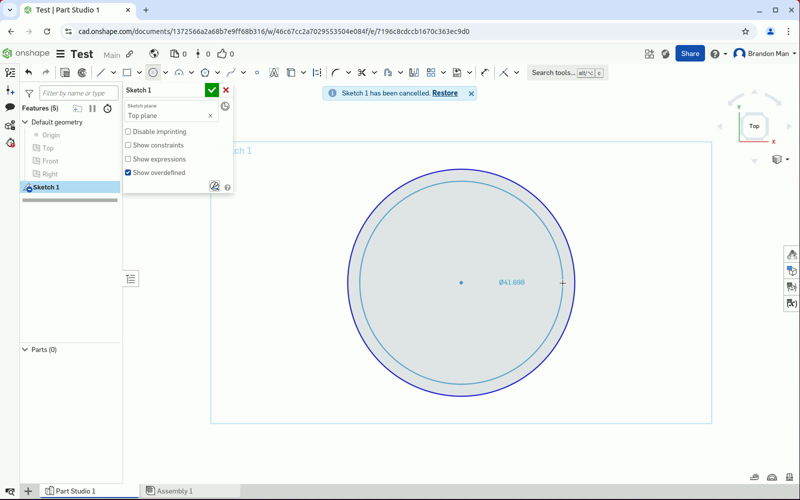
click(562, 282)
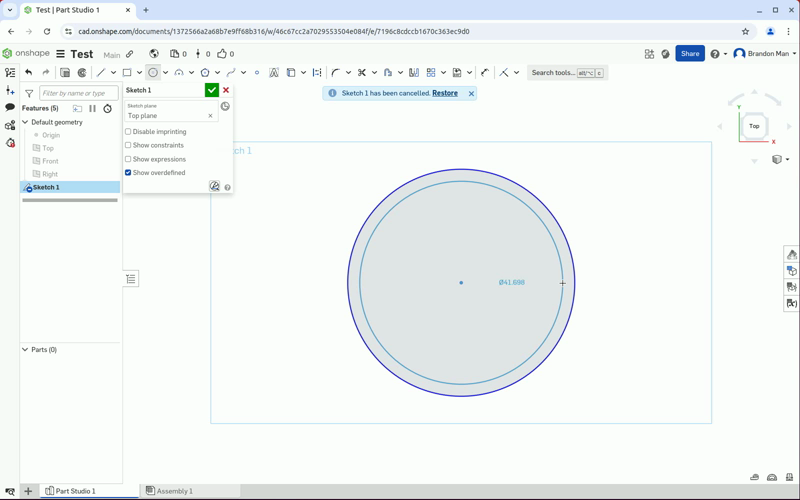
key(esc)
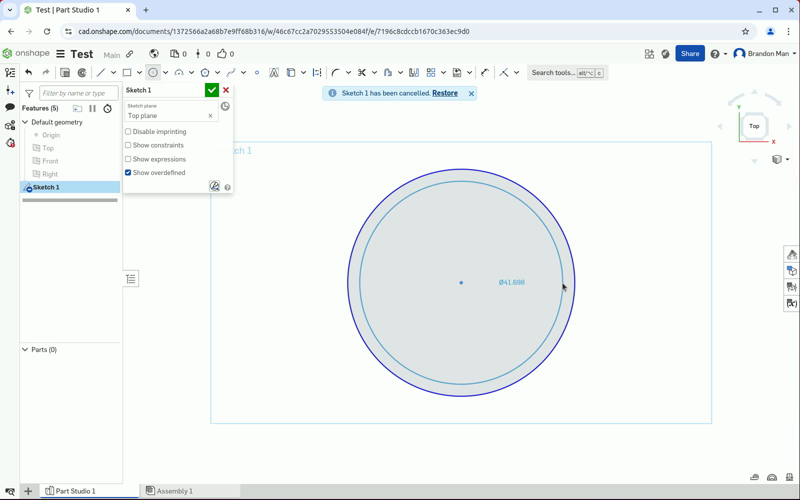
mouse_move(525, 196)
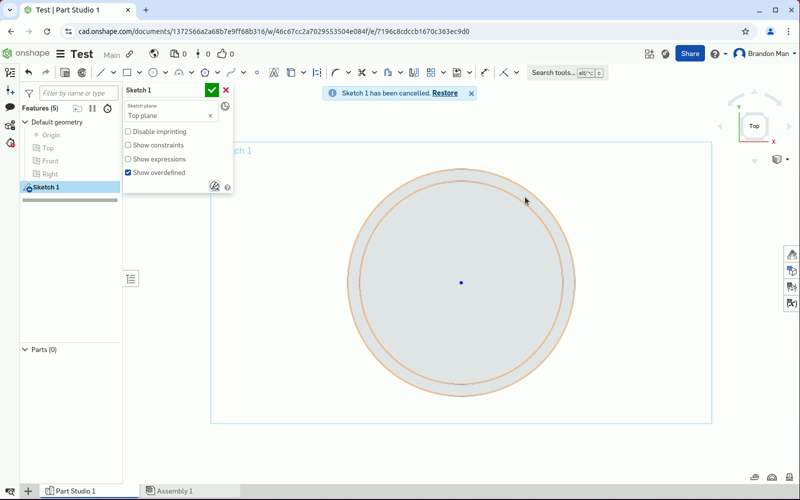
click(525, 196)
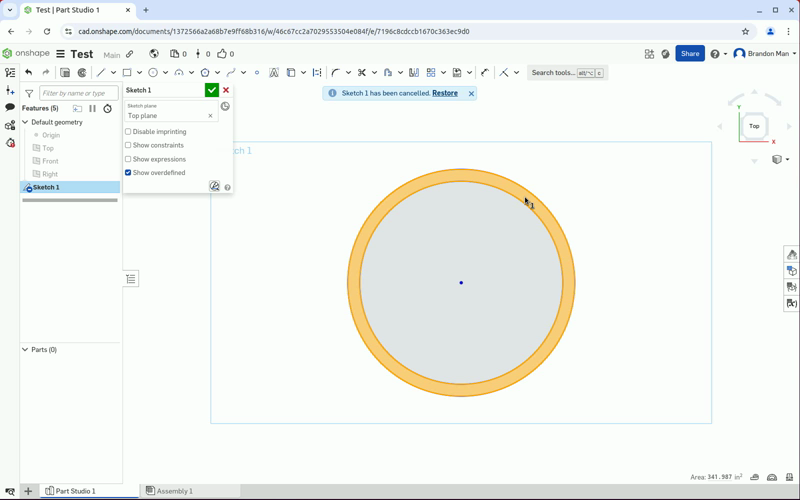
mouse_move(73, 352)
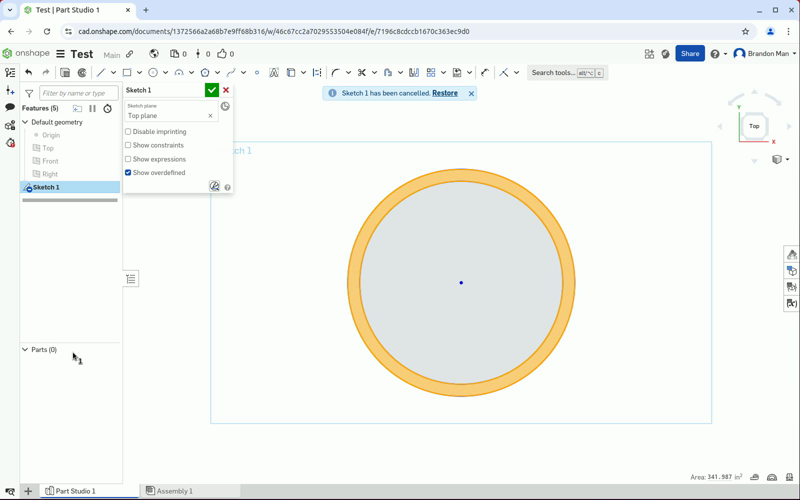
key(shift+y)
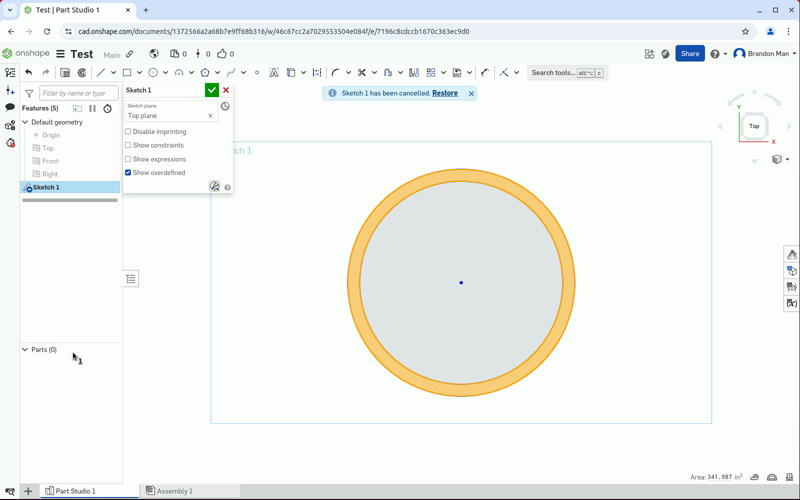
key(shift+e)
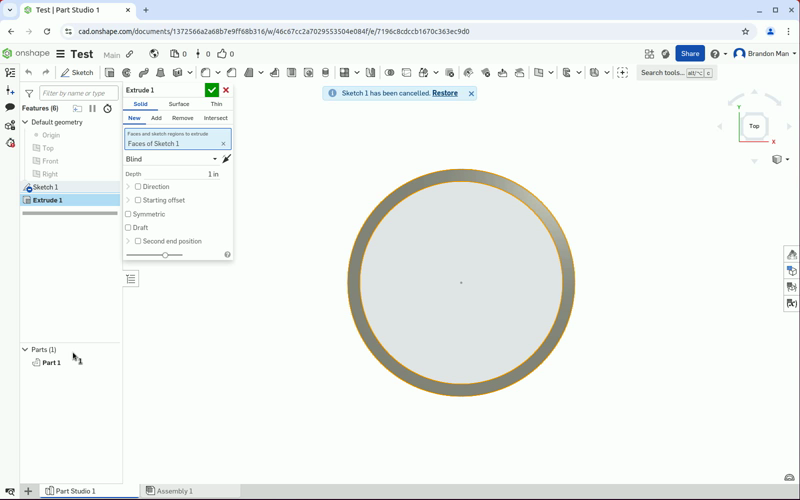
mouse_move(143, 106)
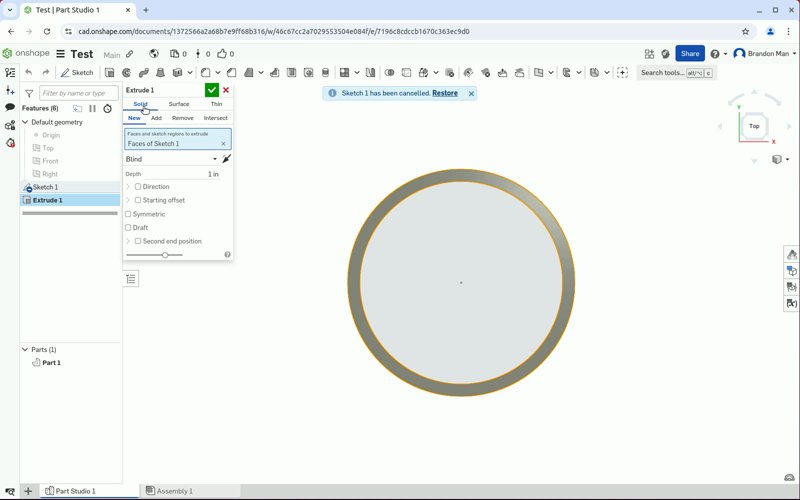
click(143, 106)
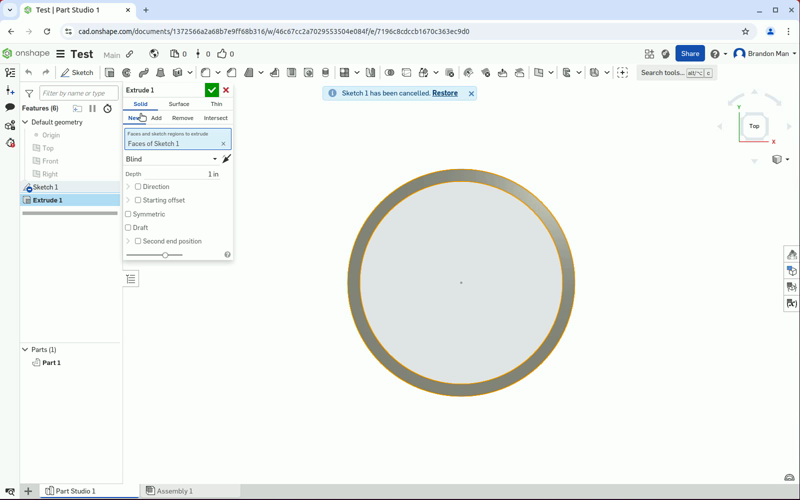
mouse_move(137, 120)
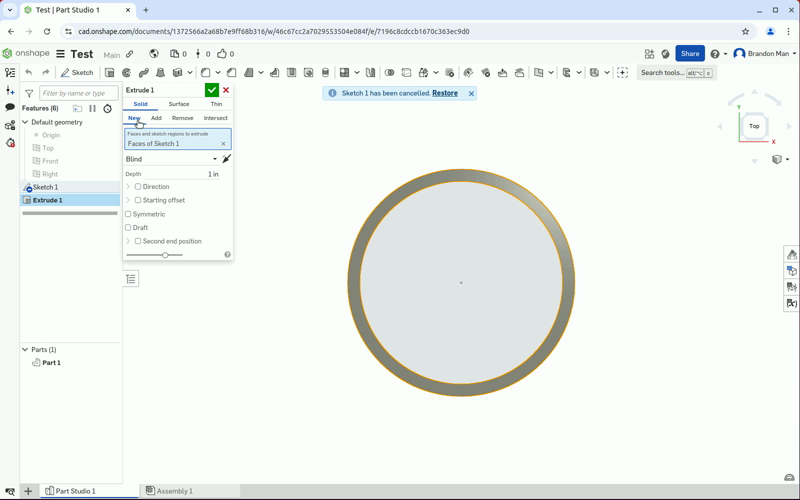
click(137, 120)
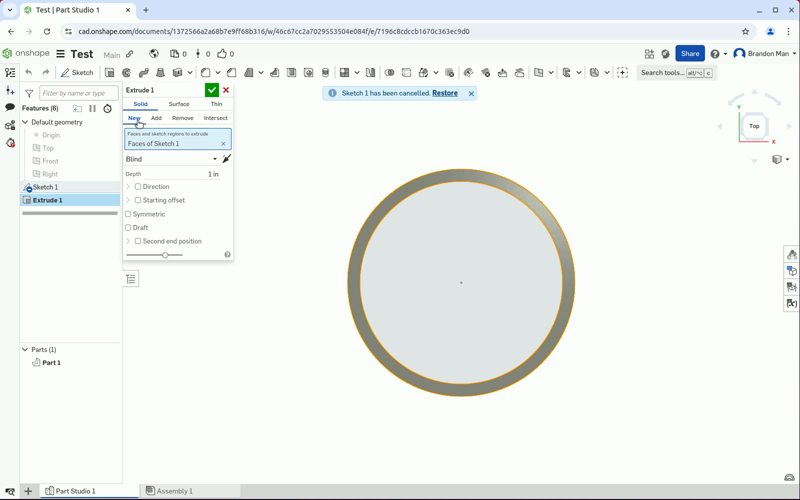
key(tab, 4)
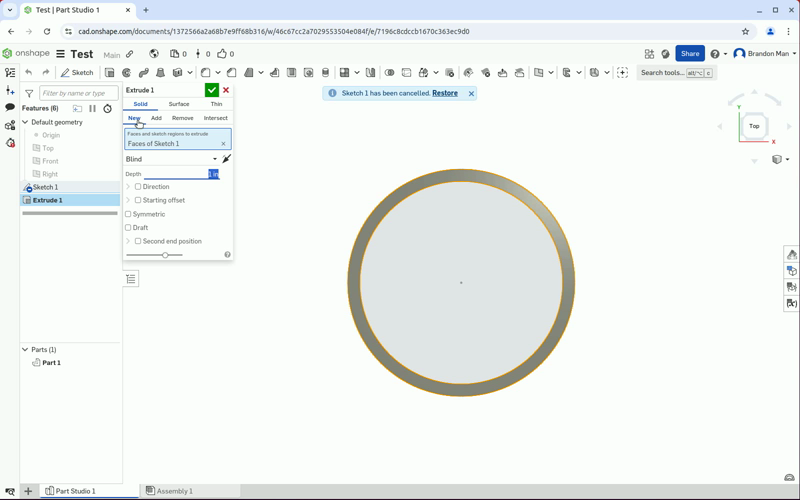
text(1.444)
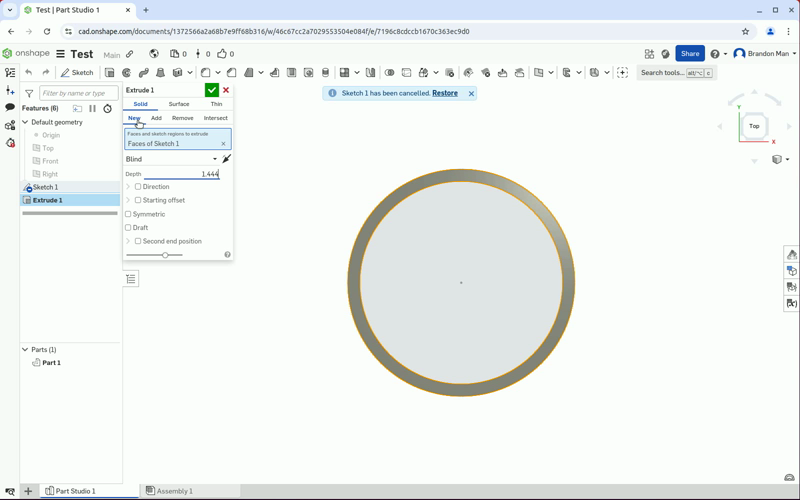
key(enter)
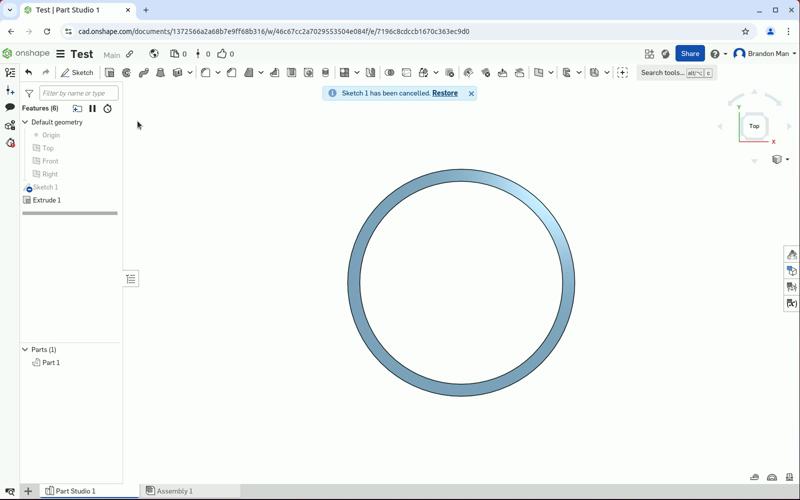
key(shift+h)
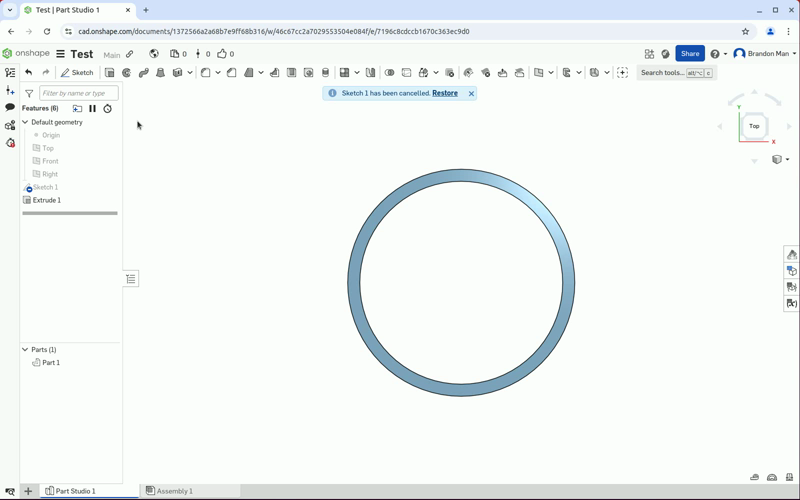
key(shift+h)
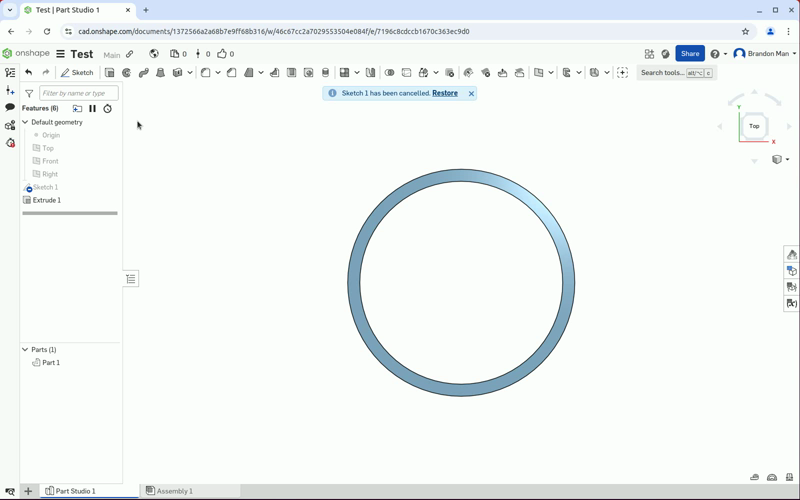
mouse_move(73, 189)
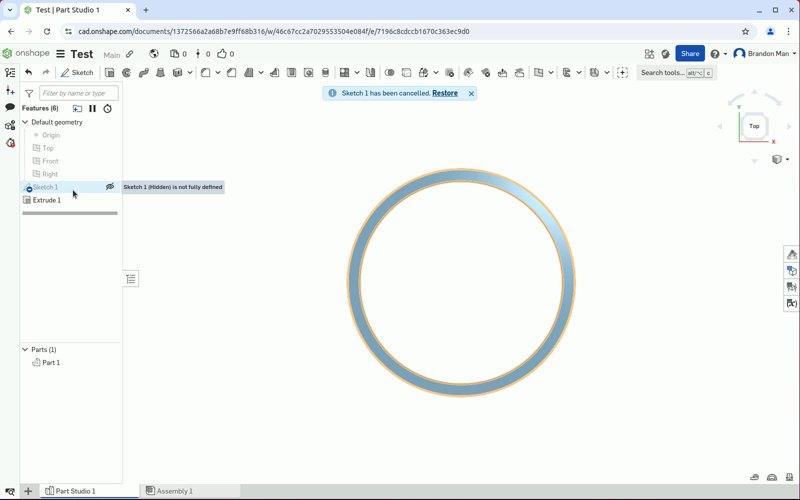
click(73, 189)
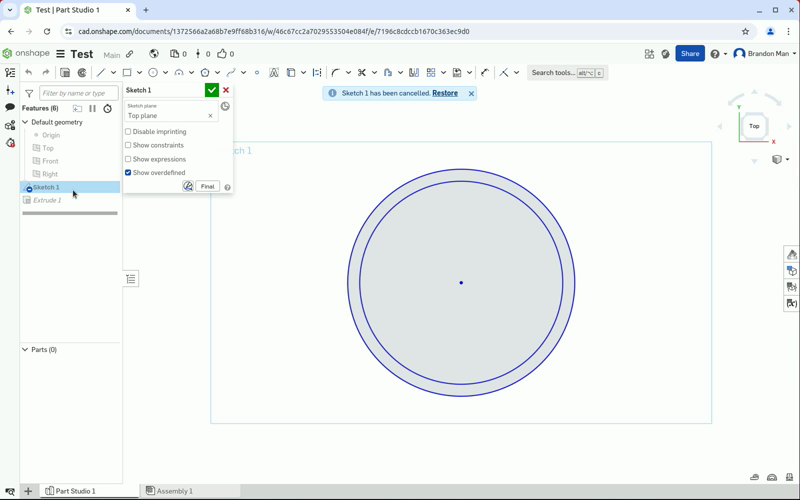
mouse_move(229, 92)
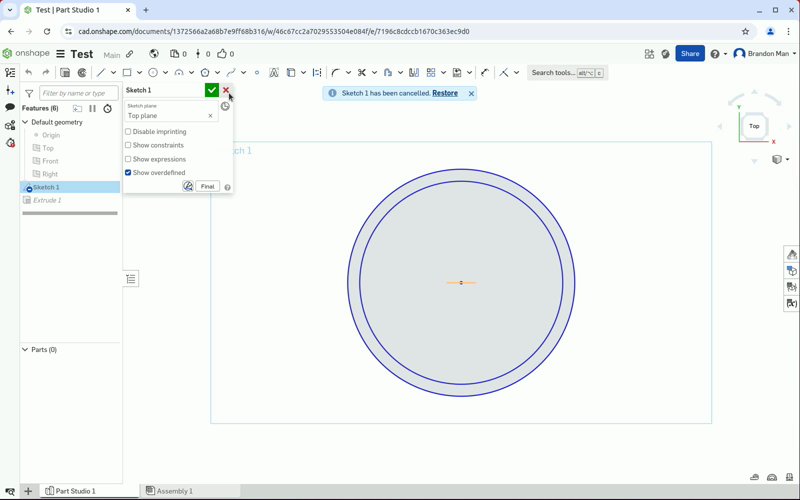
click(229, 92)
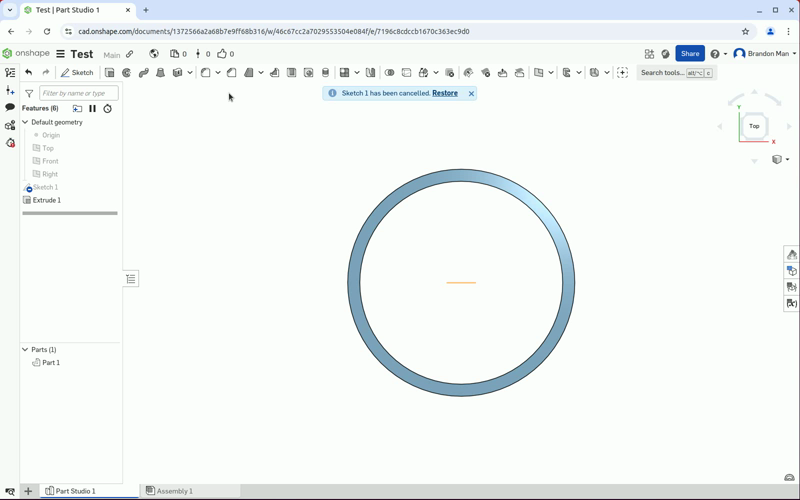
mouse_move(73, 352)
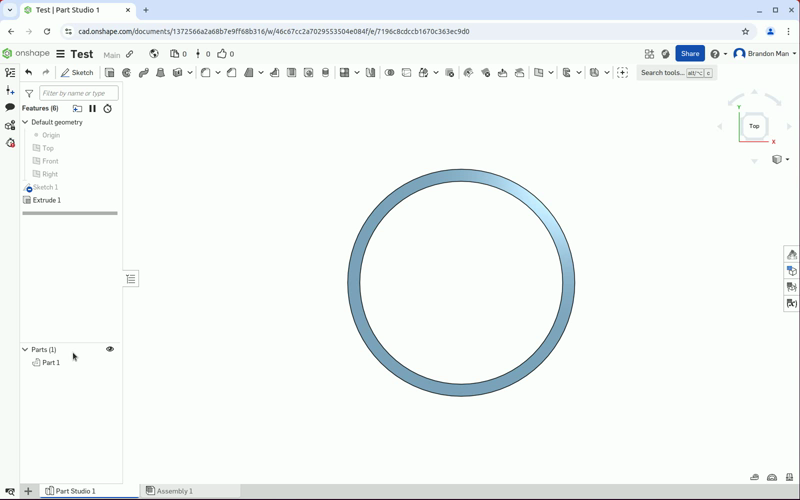
key(y)
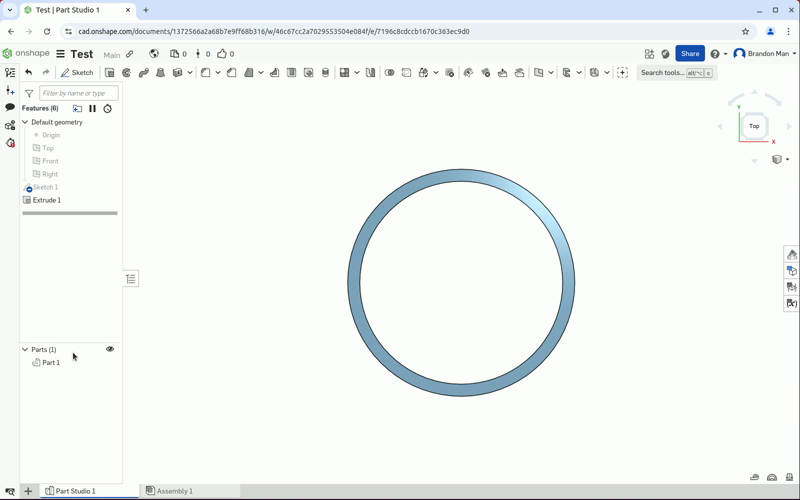
key(shift+p)
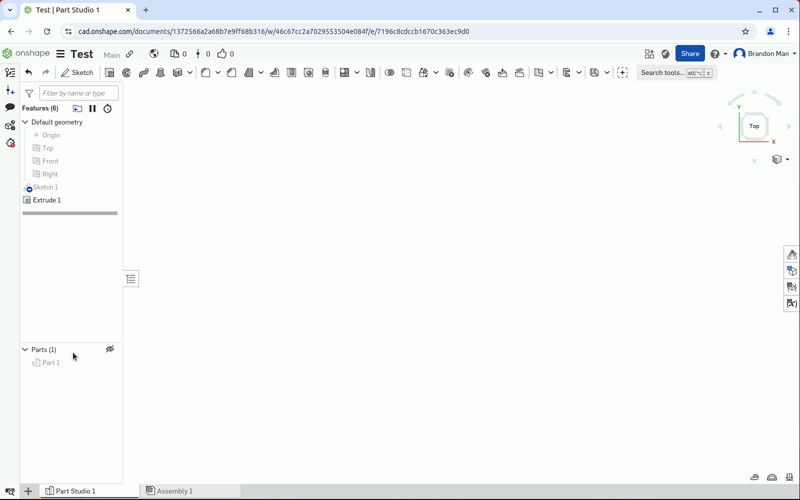
key(space)
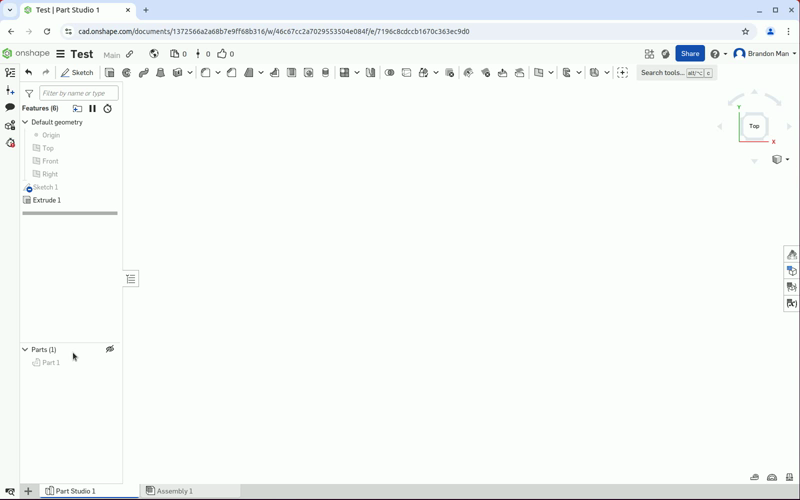
key_down(shift)
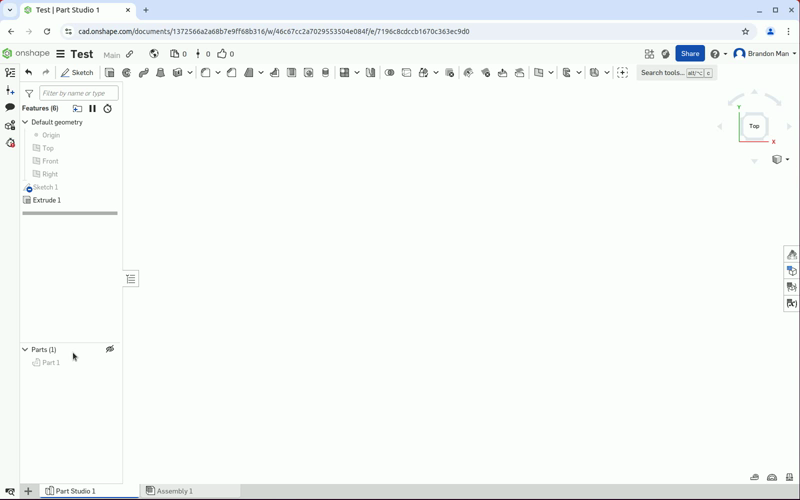
key(up)
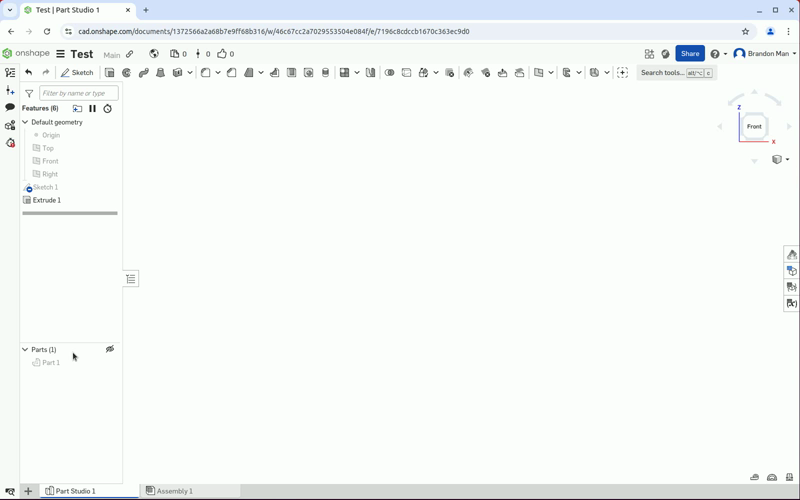
key_up(shift)
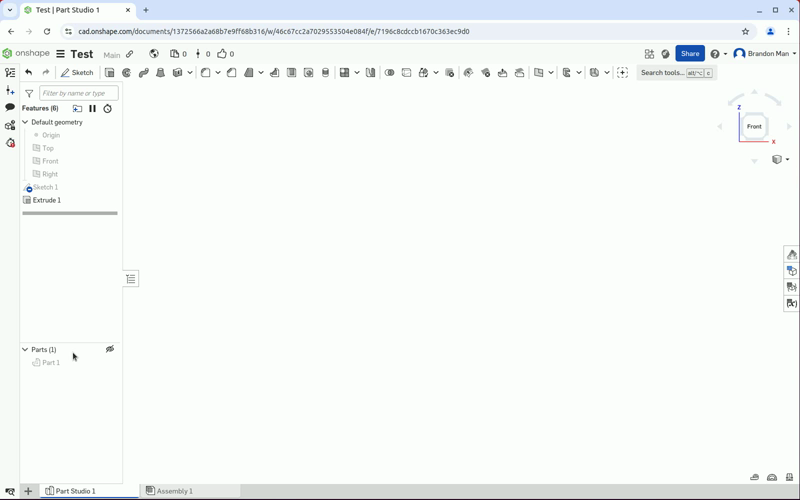
key(space)
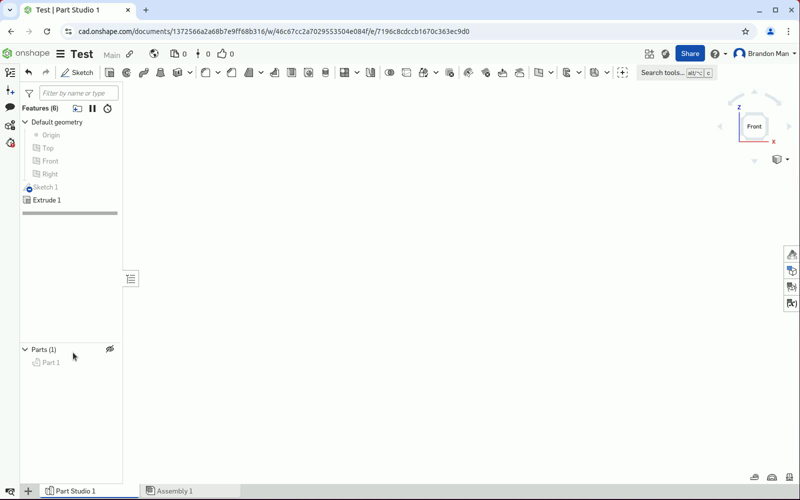
key_down(shift)
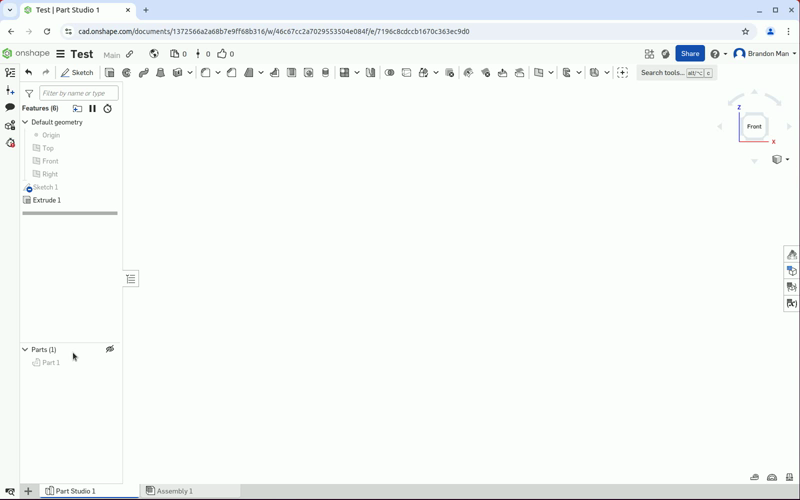
key(left)
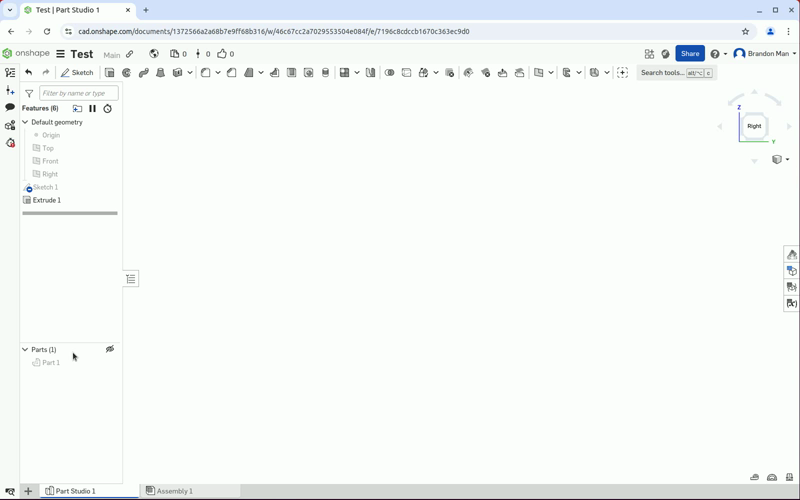
key_up(shift)
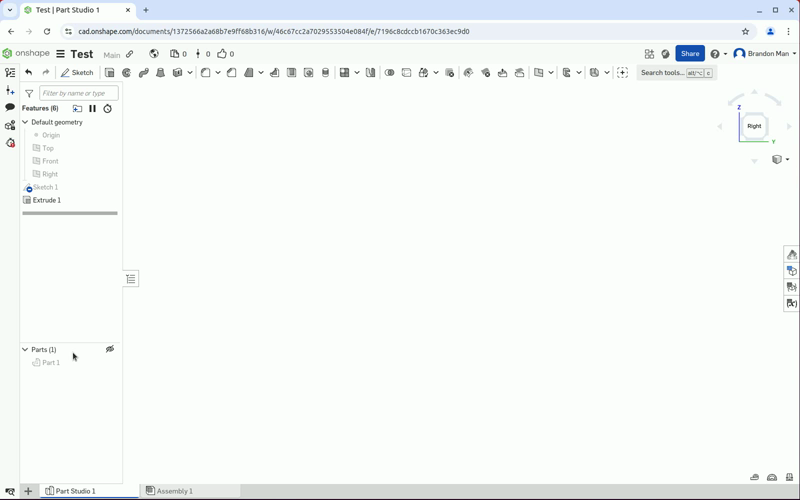
mouse_move(73, 352)
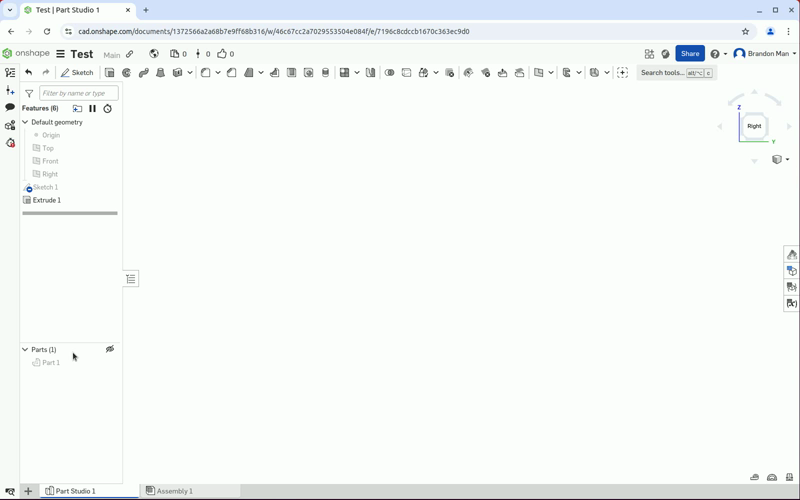
key(shift+y)
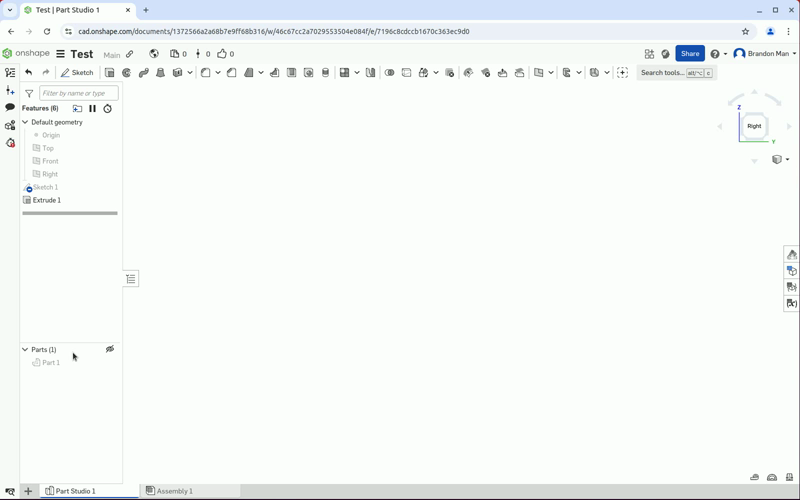
key(shift+s)
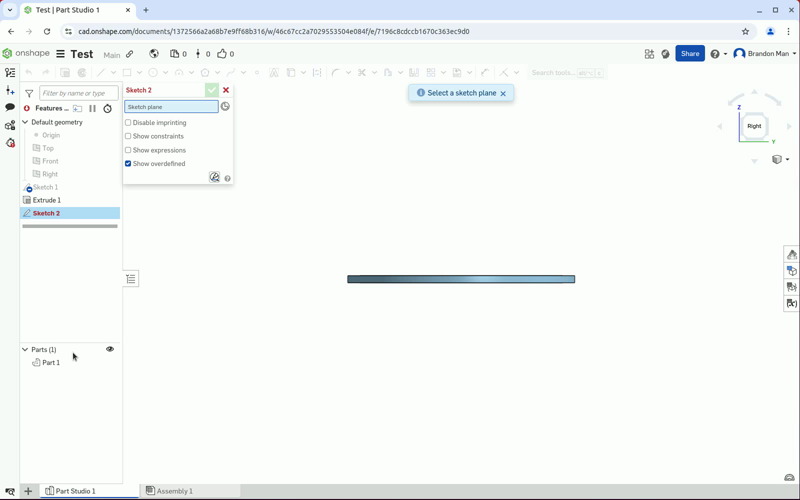
mouse_move(73, 176)
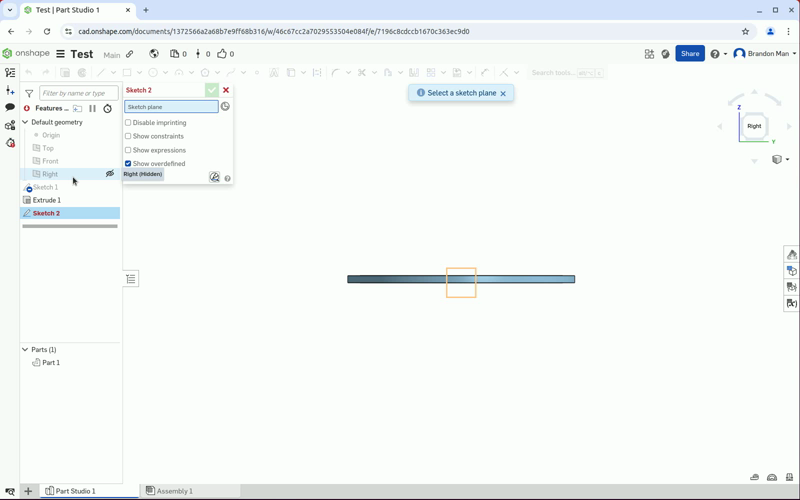
click(73, 176)
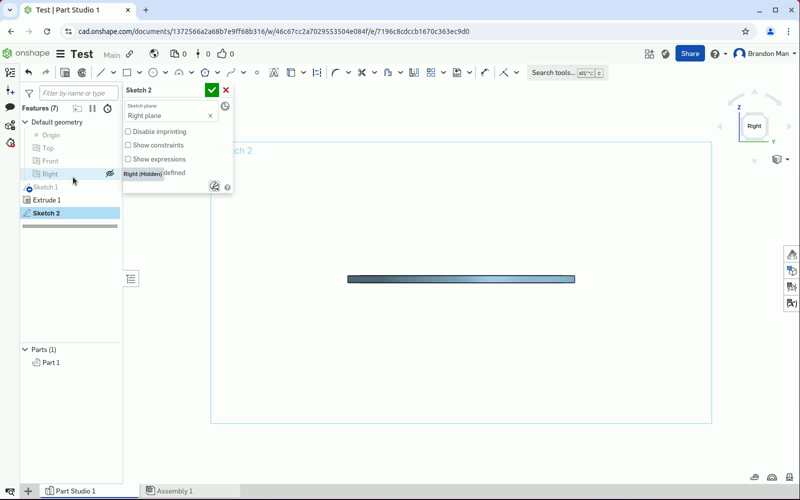
mouse_move(73, 352)
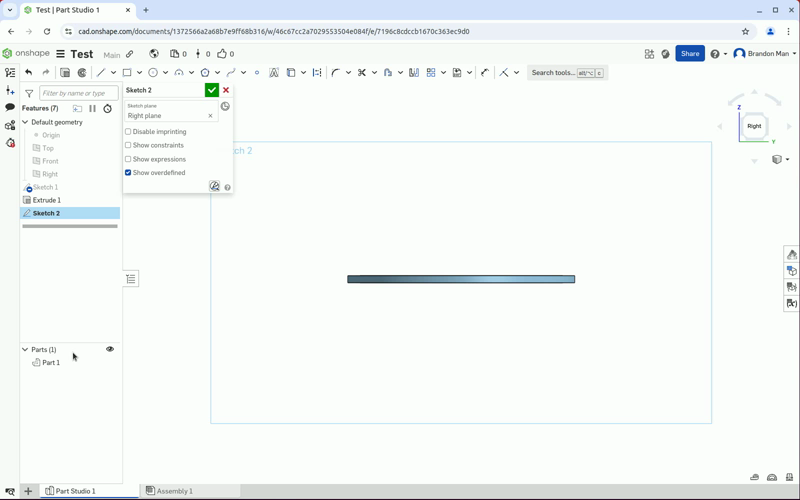
key(y)
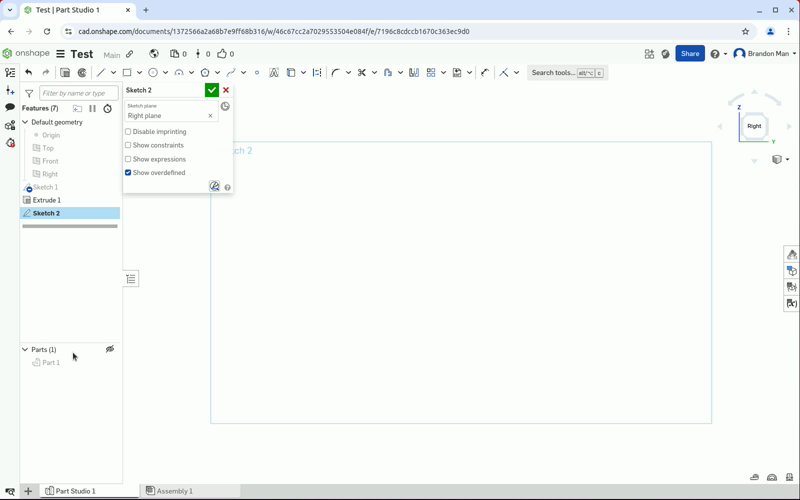
key(l)
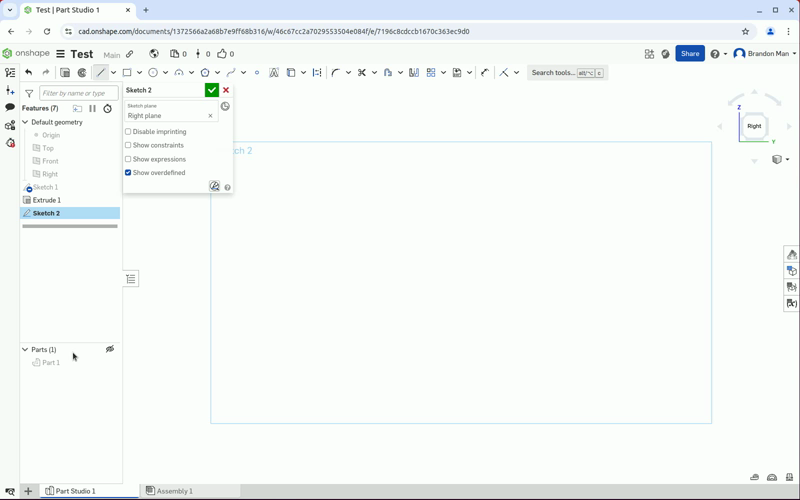
key_down(shift)
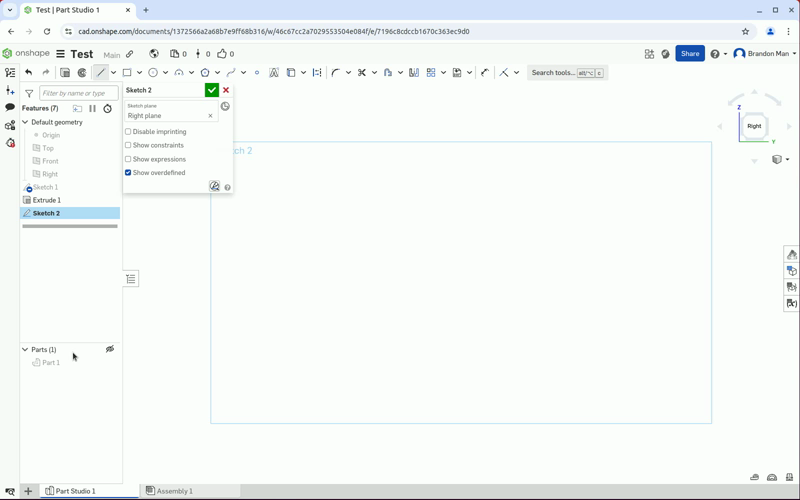
mouse_move(432, 305)
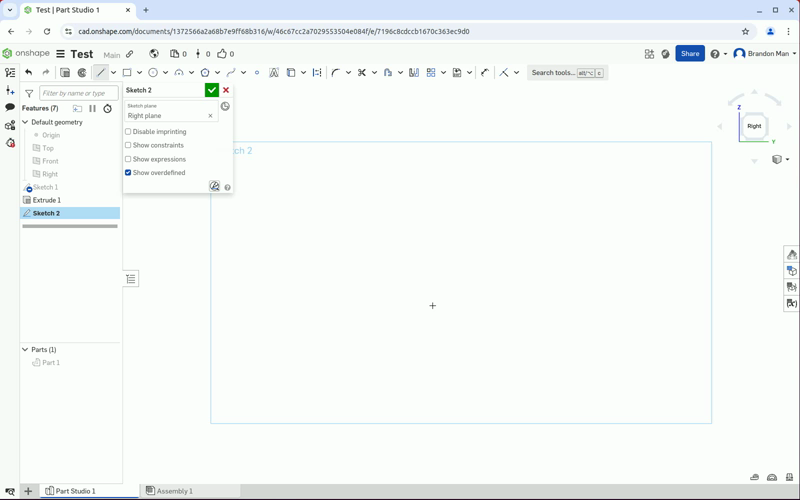
click(432, 305)
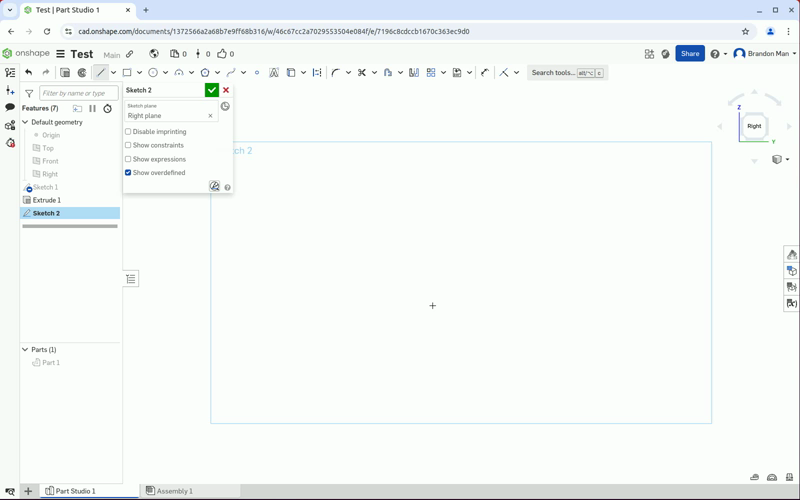
key_up(shift)
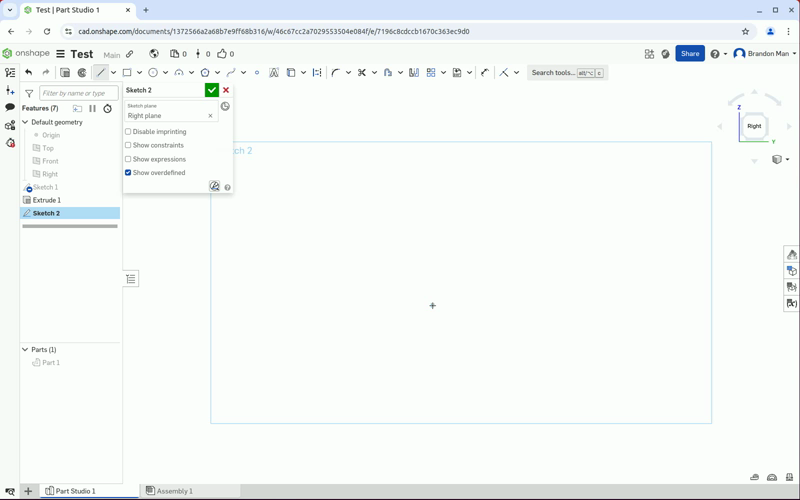
key_down(shift)
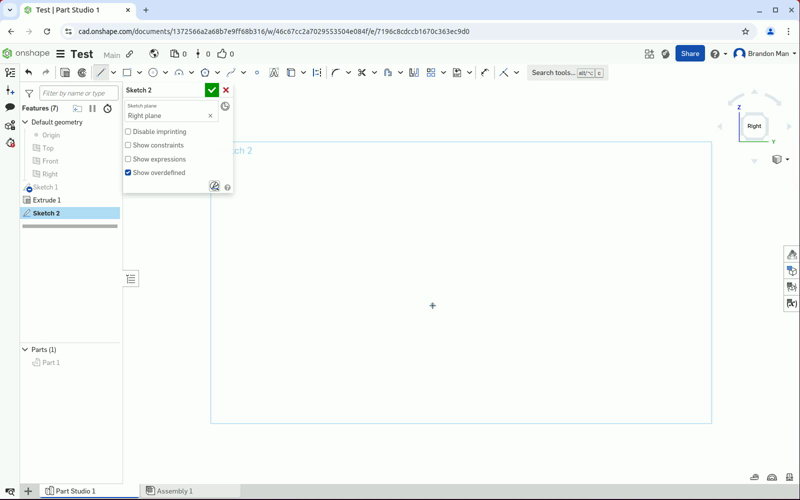
mouse_move(462, 305)
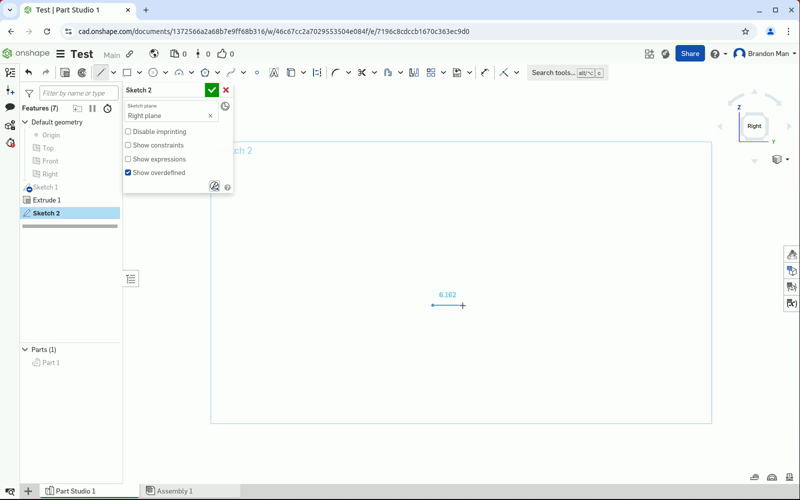
mouse_move(438, 302)
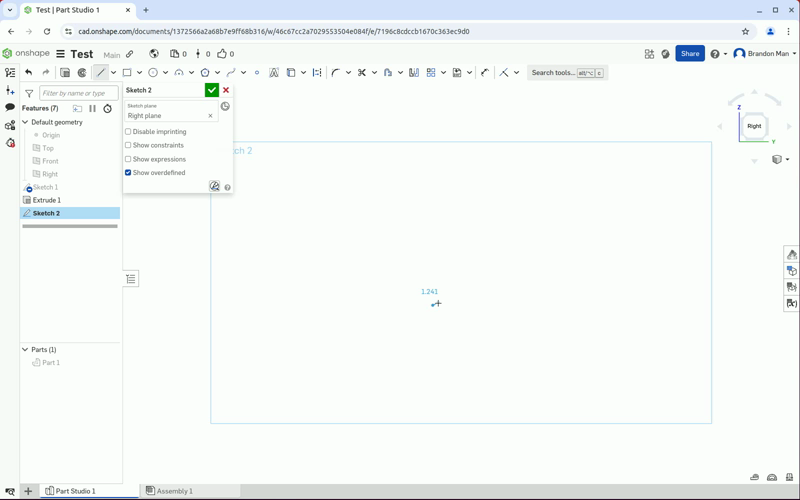
scroll(6)
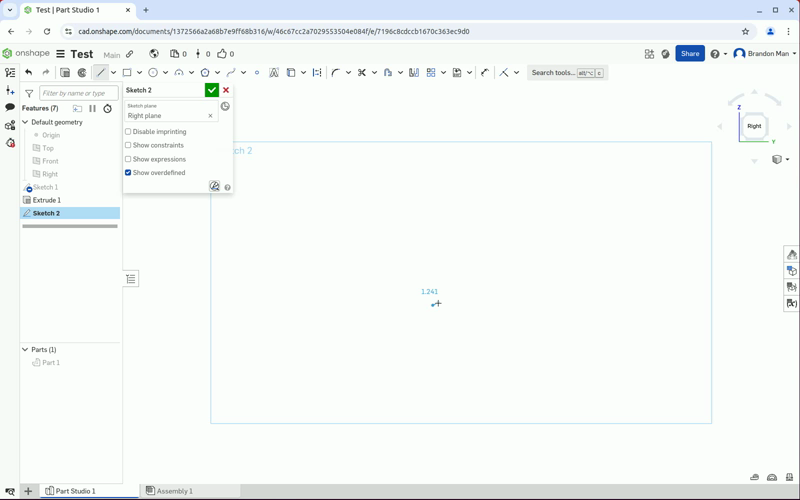
scroll(6)
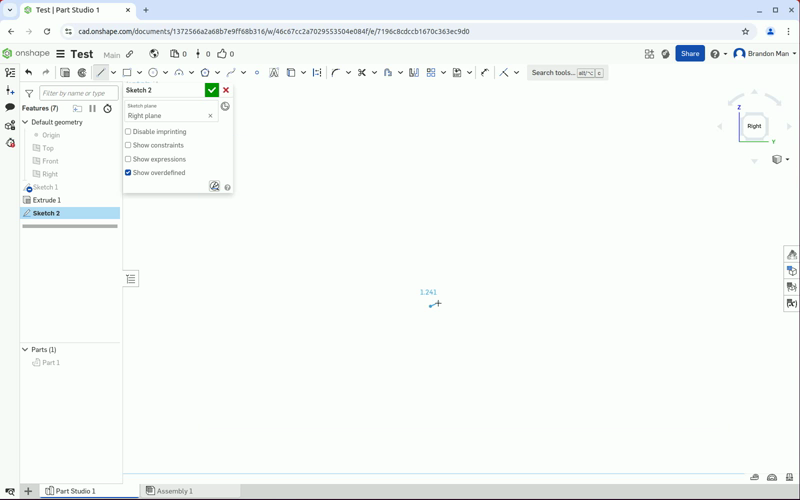
scroll(6)
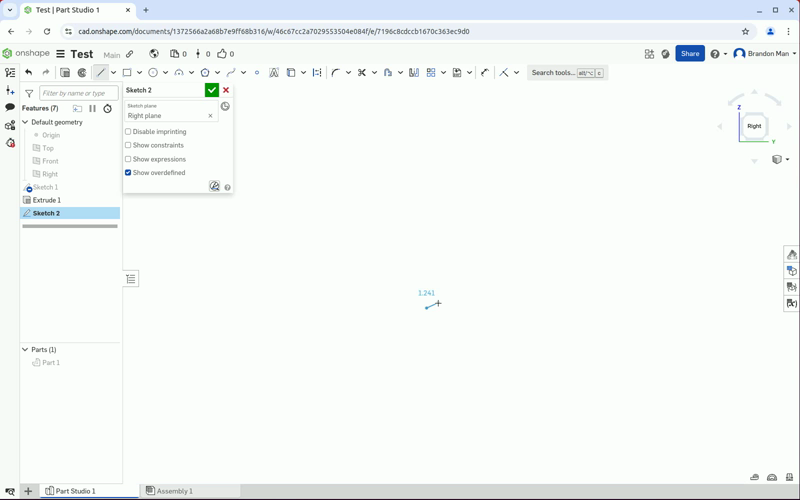
scroll(6)
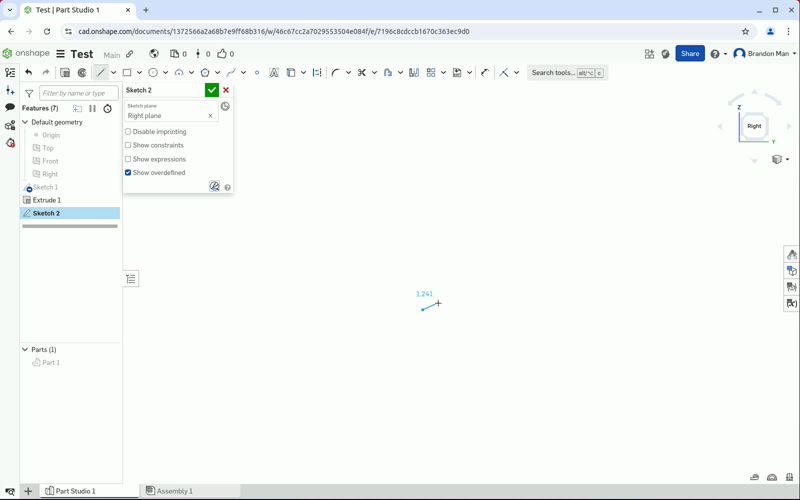
scroll(6)
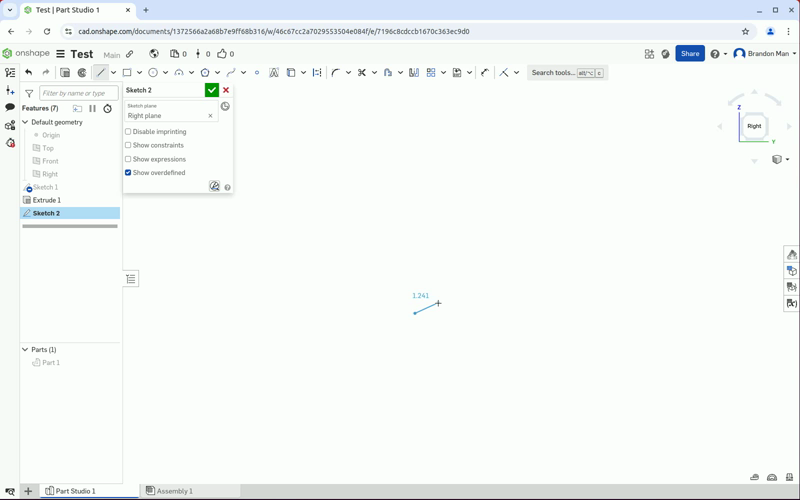
scroll(6)
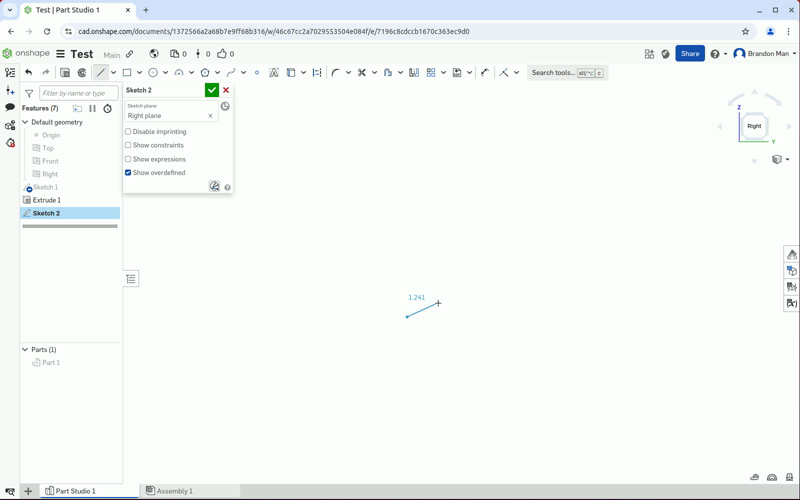
scroll(6)
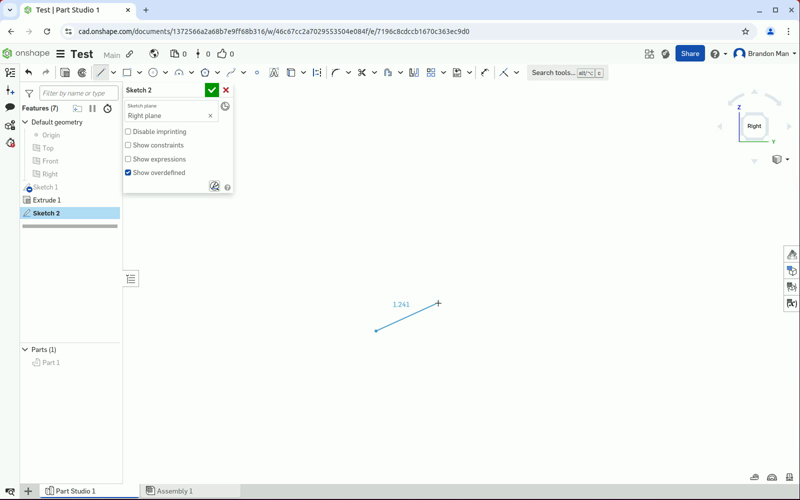
click(438, 302)
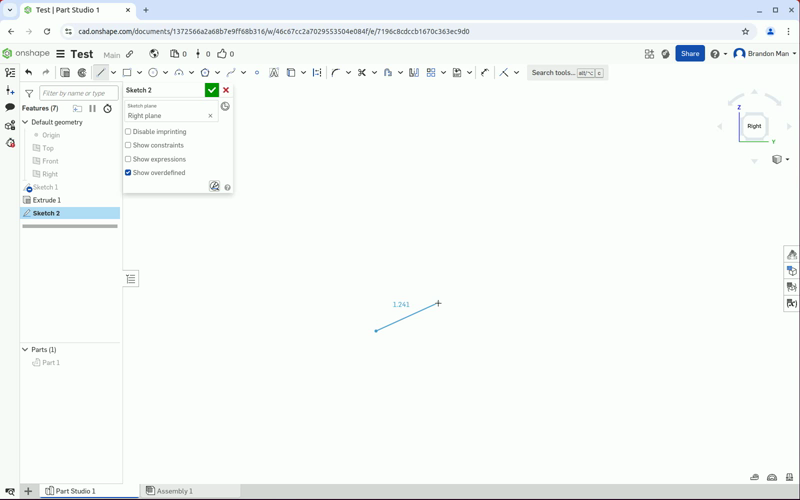
scroll(-6)
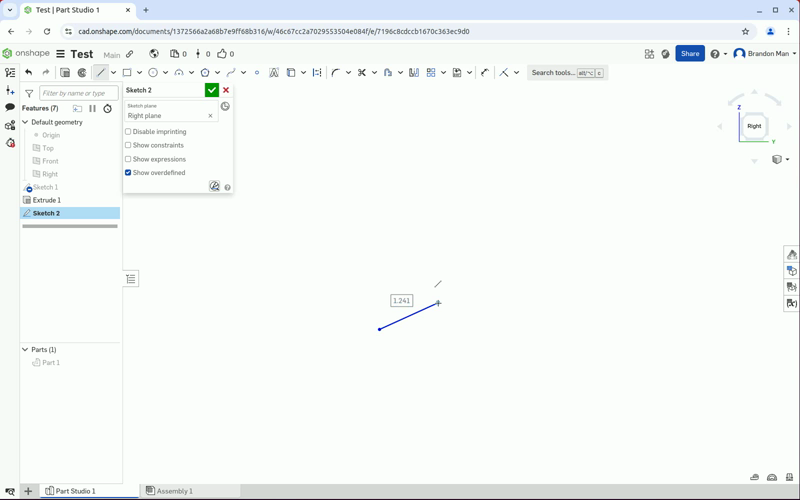
scroll(-6)
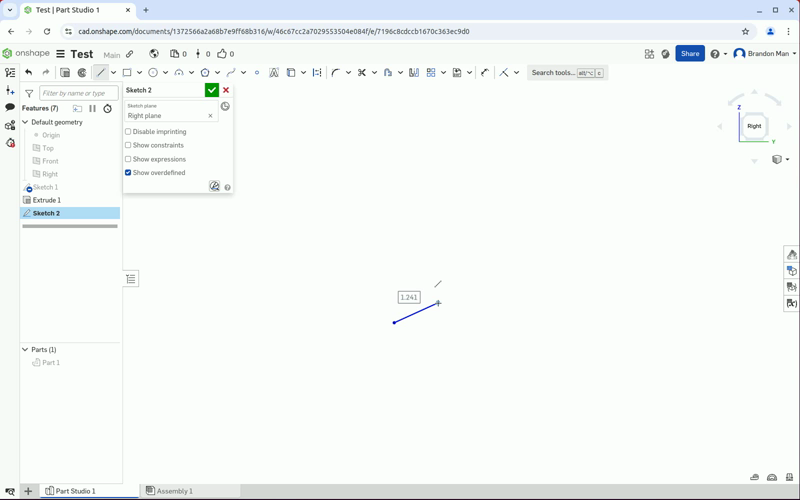
scroll(-6)
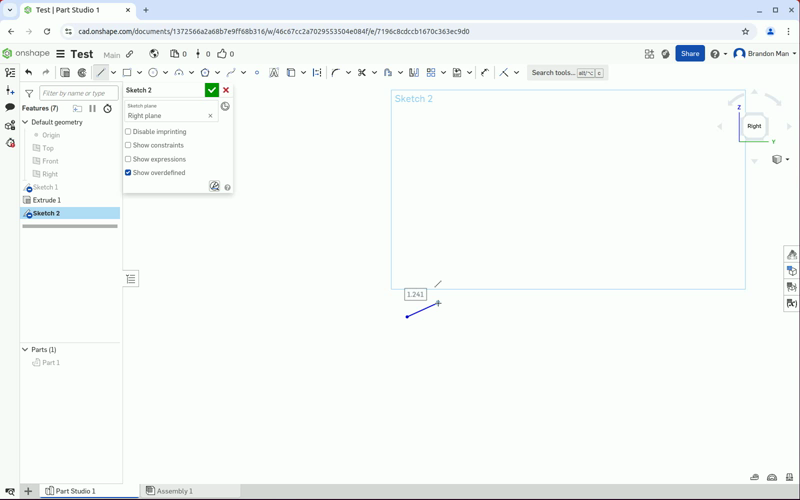
scroll(-6)
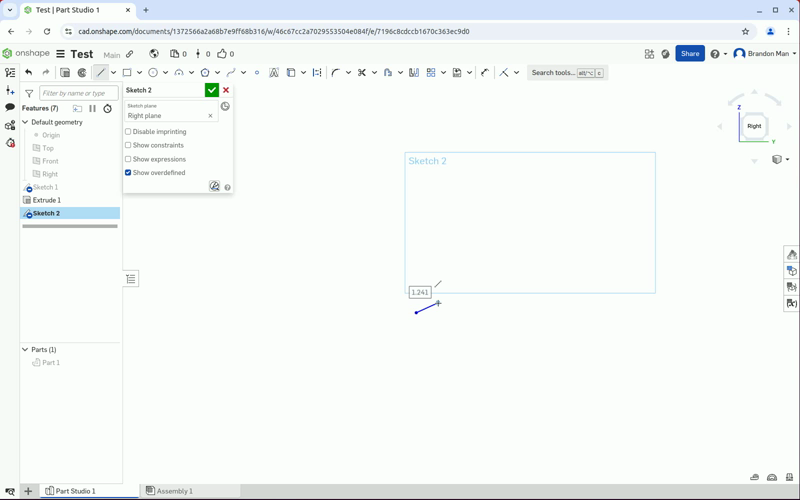
scroll(-6)
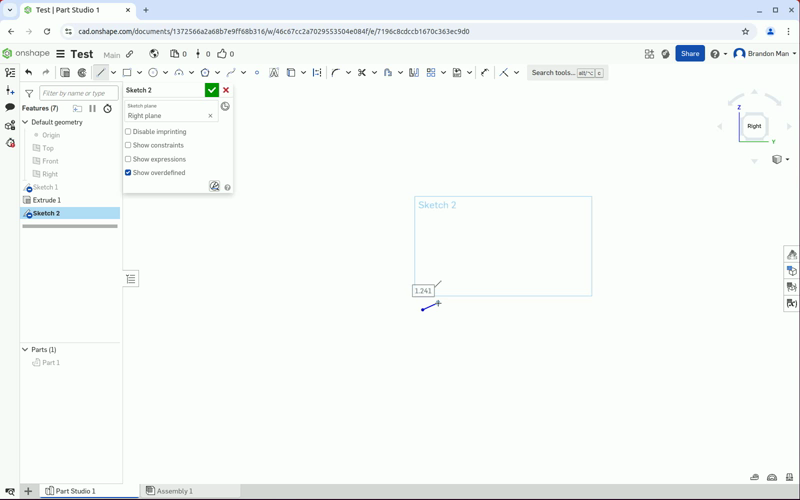
scroll(-6)
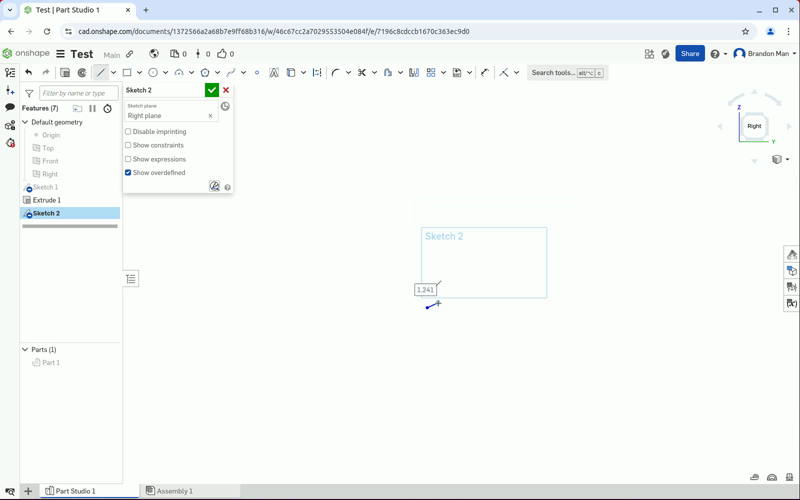
scroll(-6)
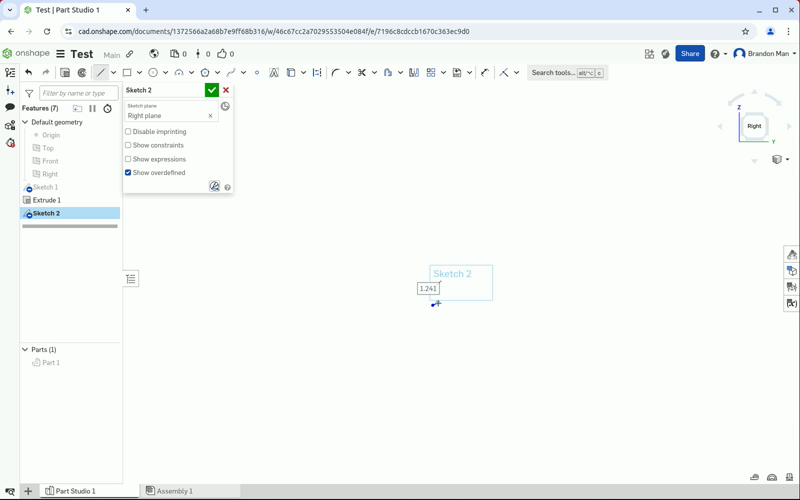
key_up(shift)
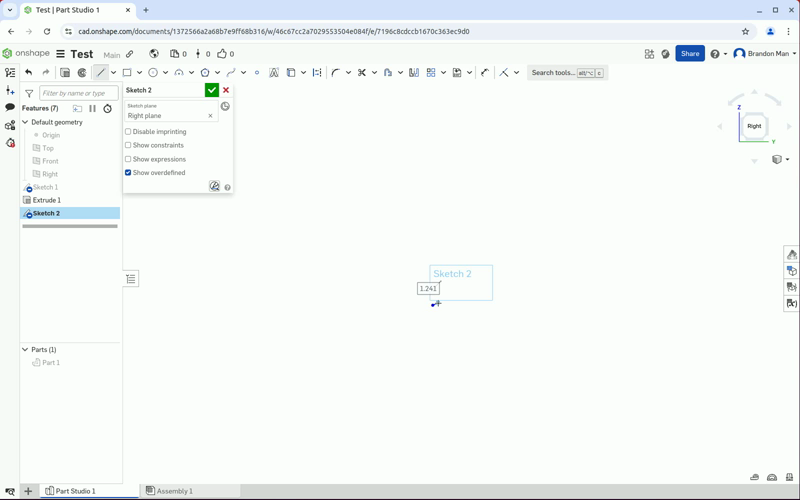
key_down(shift)
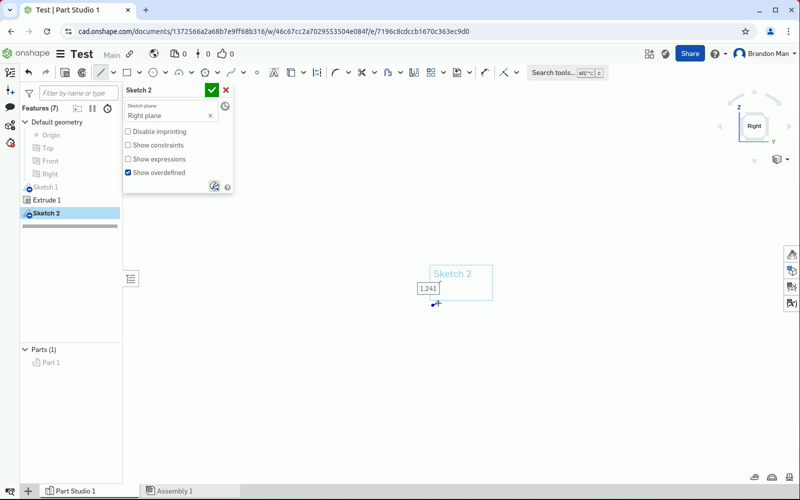
mouse_move(491, 249)
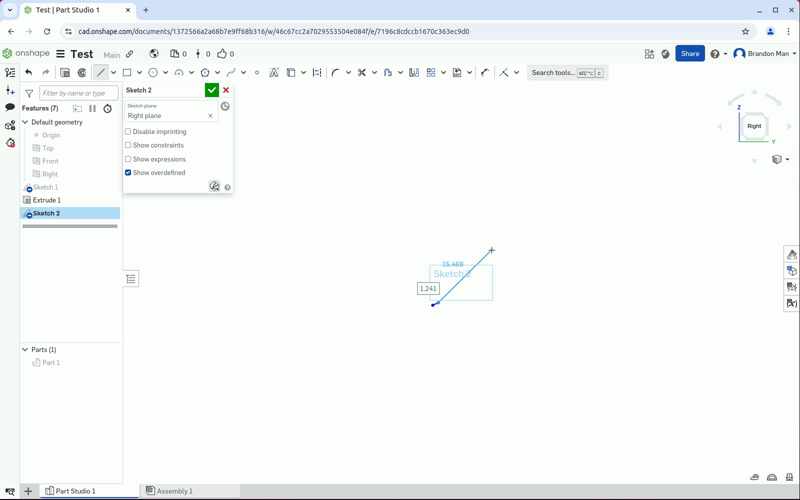
click(491, 249)
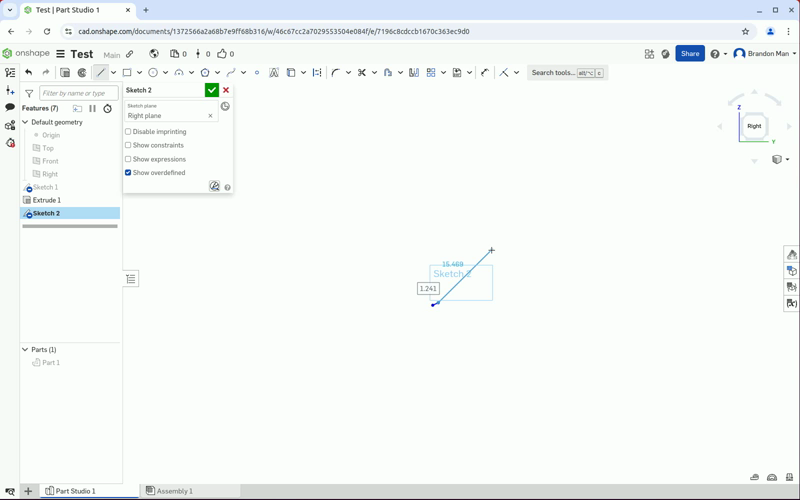
key_up(shift)
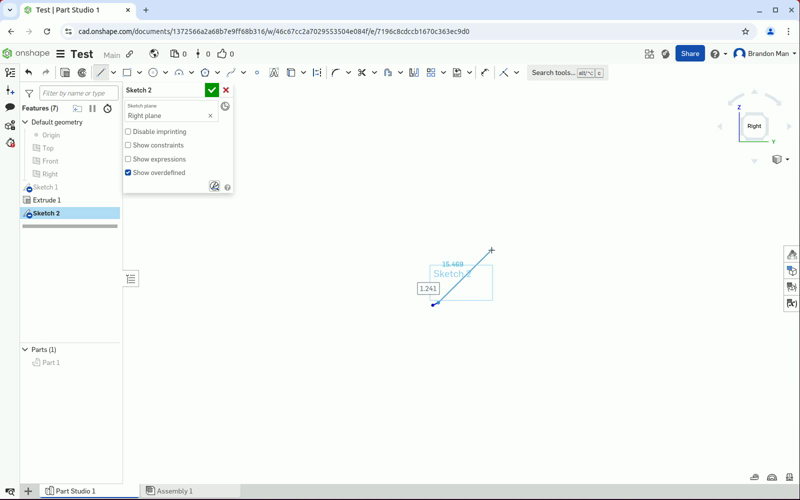
key_down(shift)
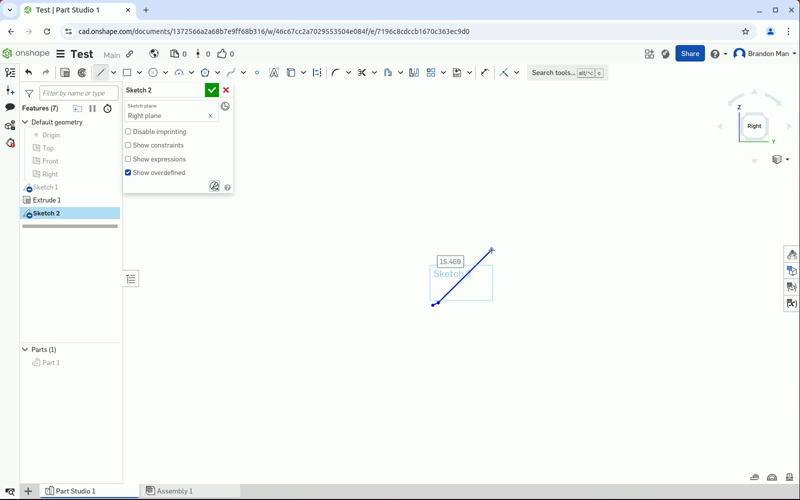
mouse_move(521, 249)
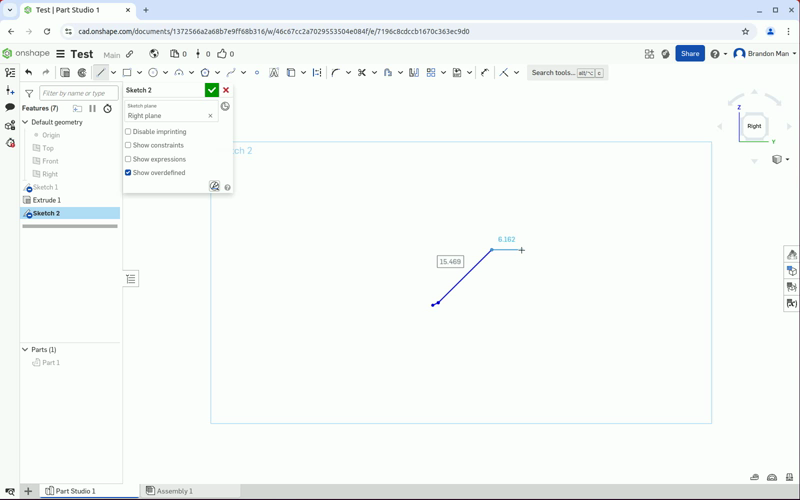
mouse_move(486, 251)
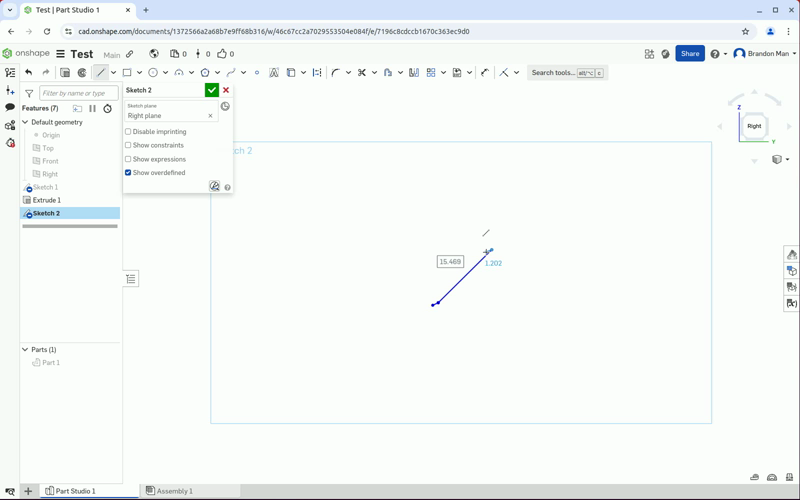
scroll(6)
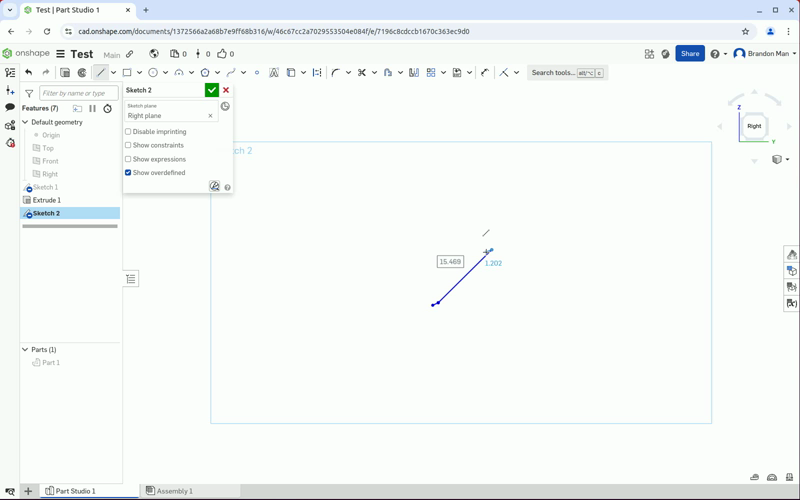
scroll(6)
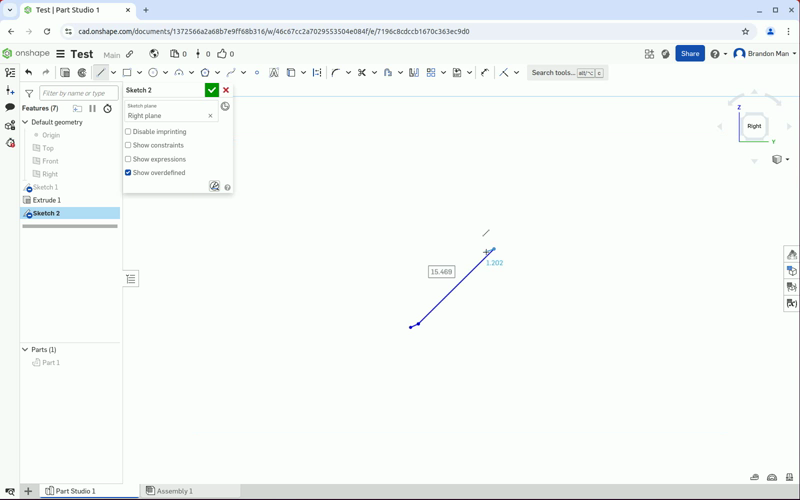
scroll(6)
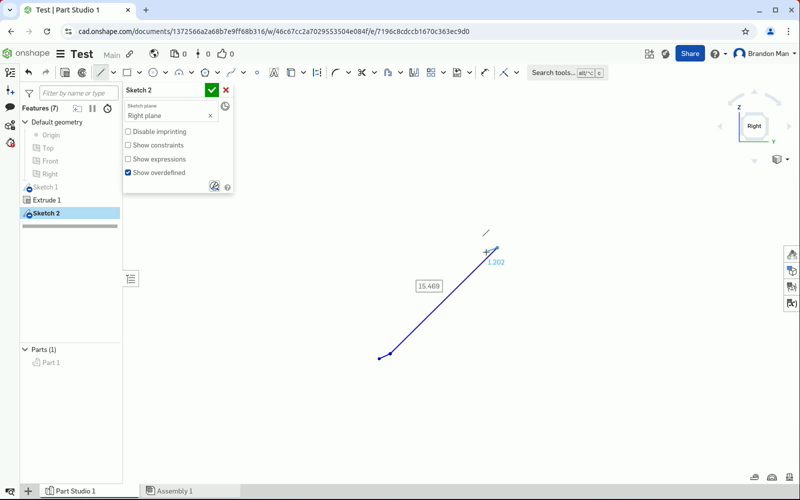
scroll(6)
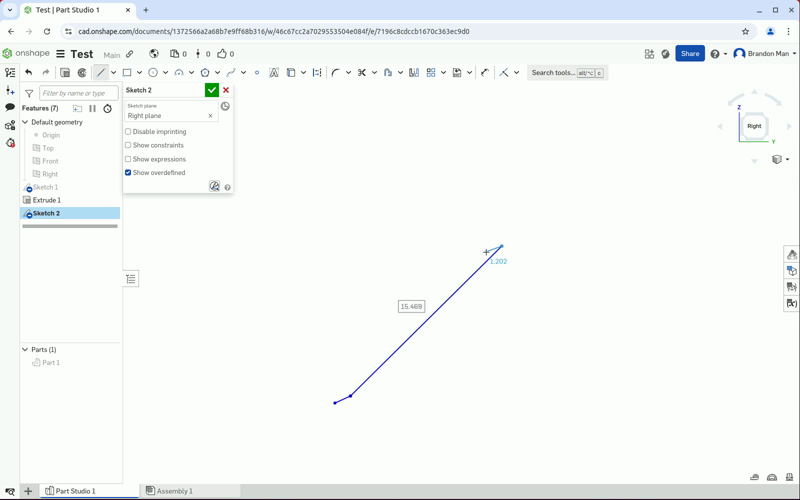
scroll(6)
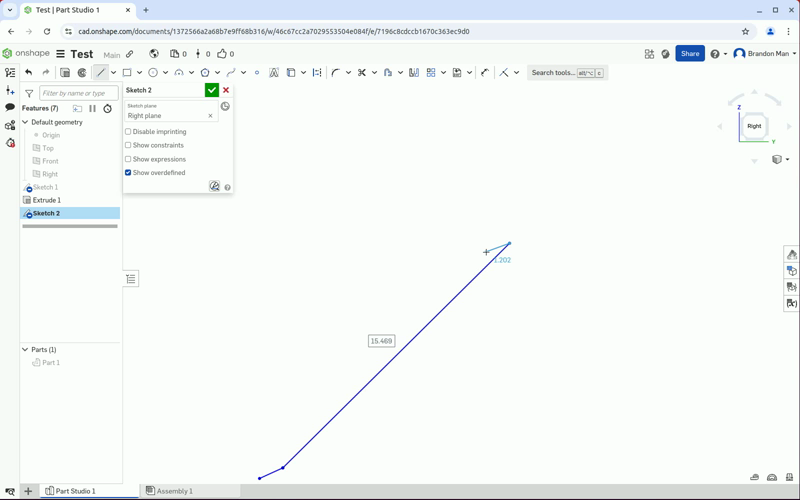
scroll(6)
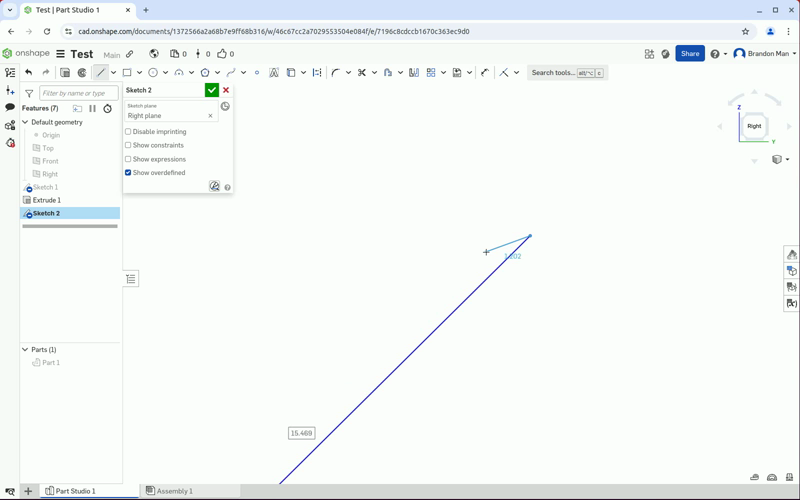
scroll(6)
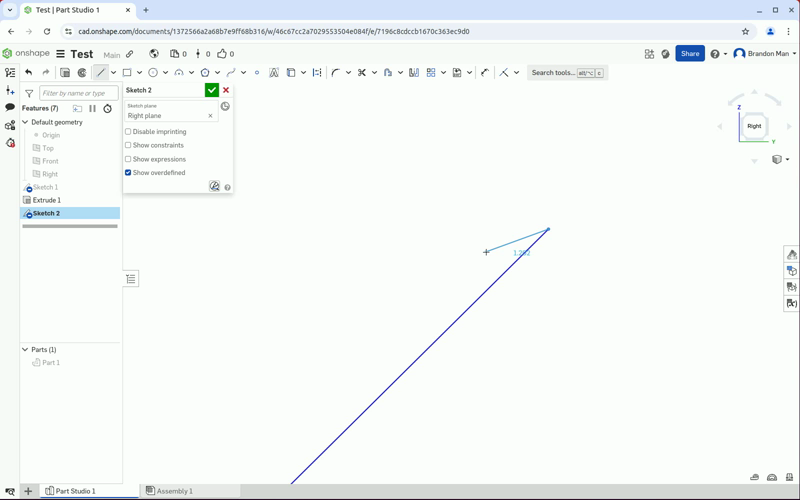
click(486, 251)
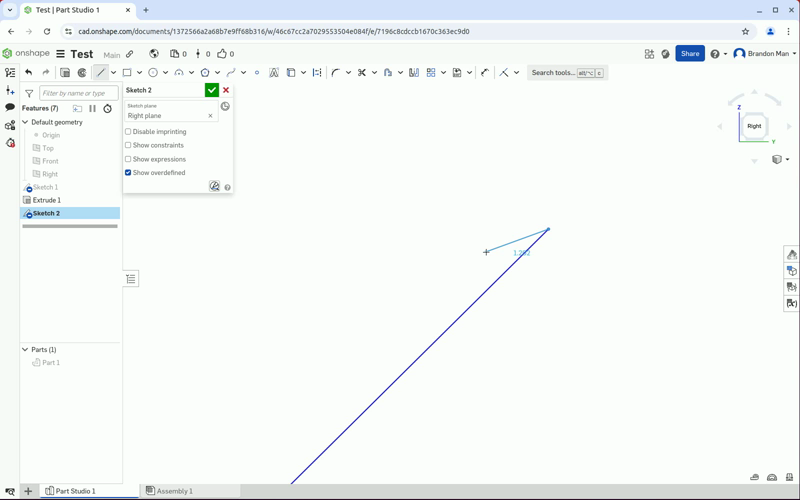
scroll(-6)
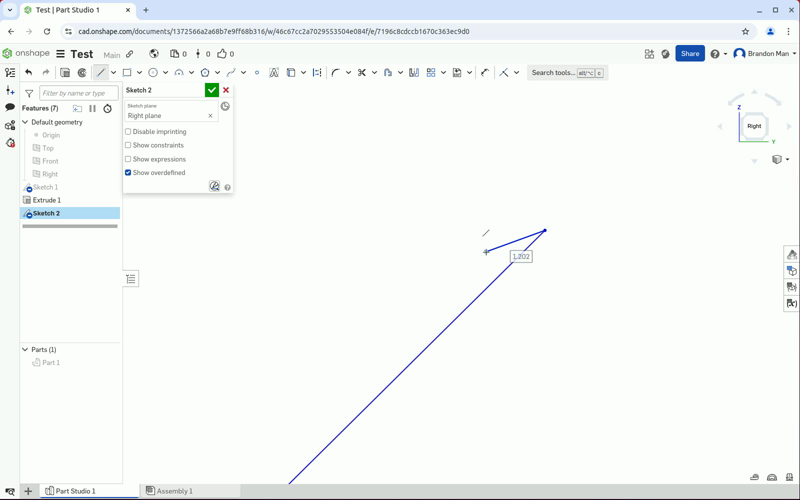
scroll(-6)
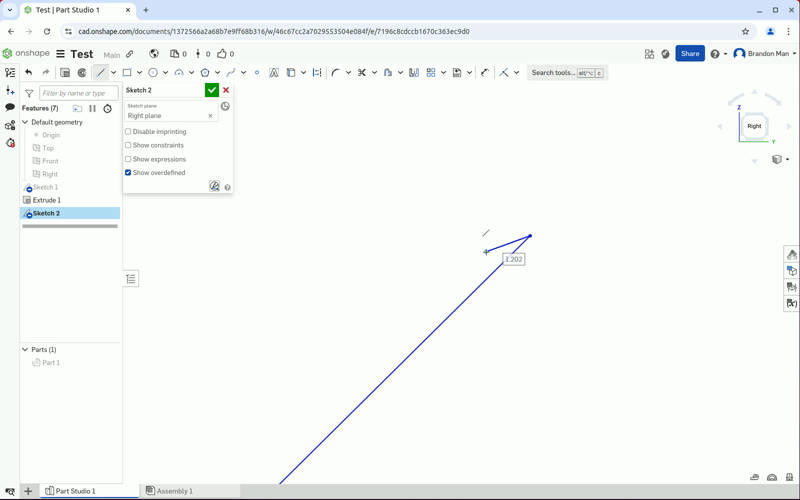
scroll(-6)
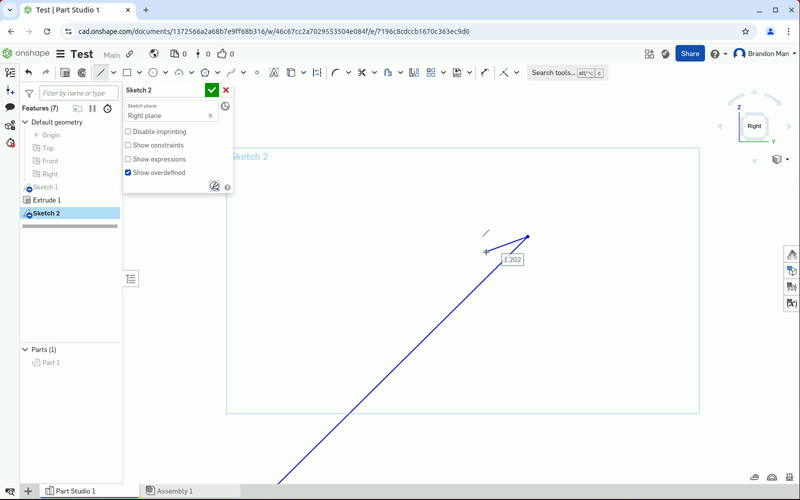
scroll(-6)
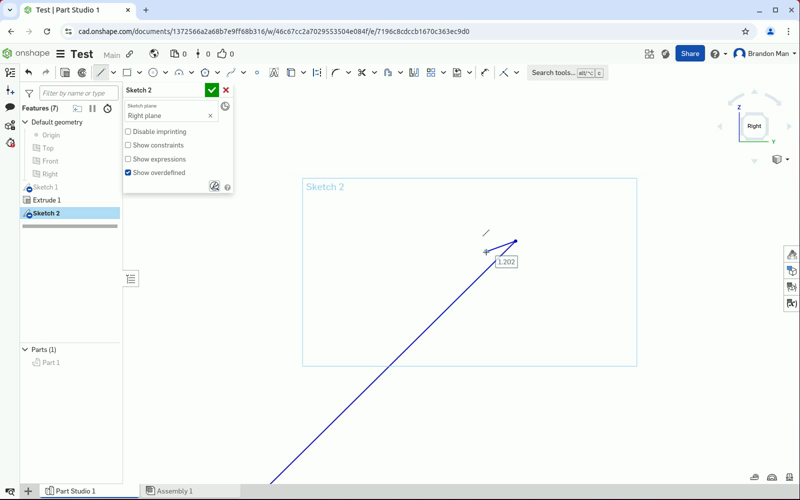
scroll(-6)
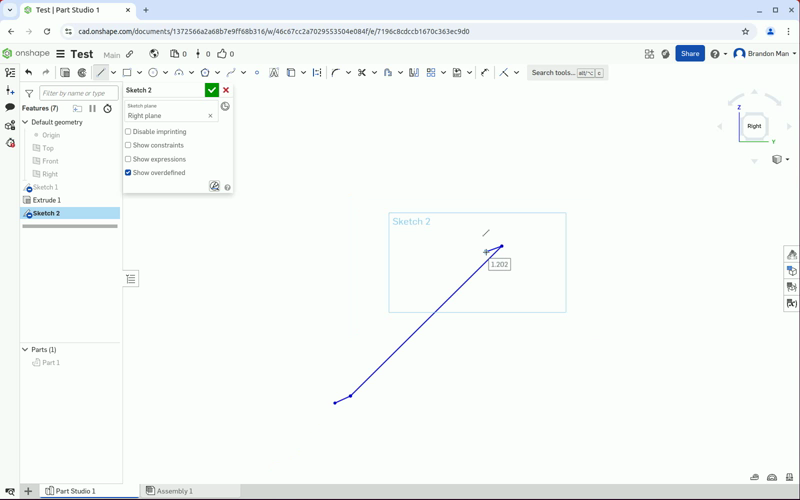
scroll(-6)
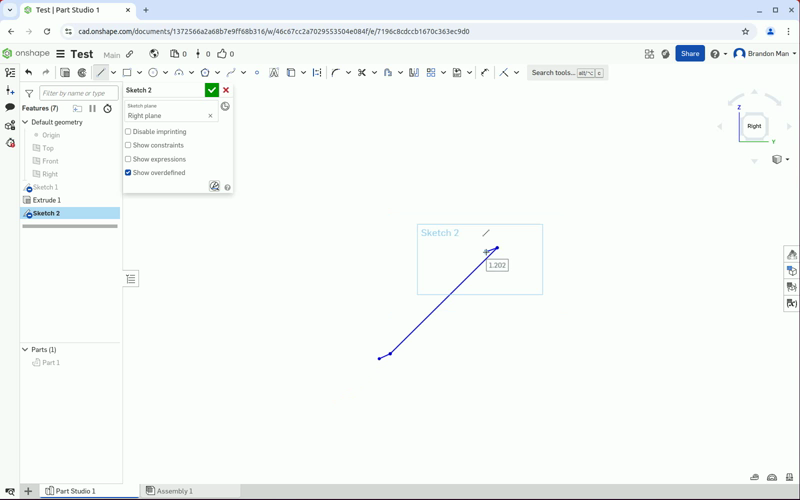
scroll(-6)
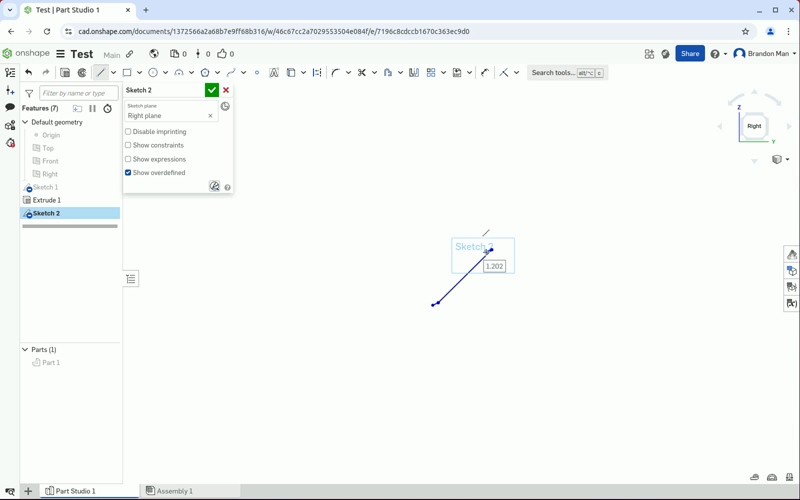
key_up(shift)
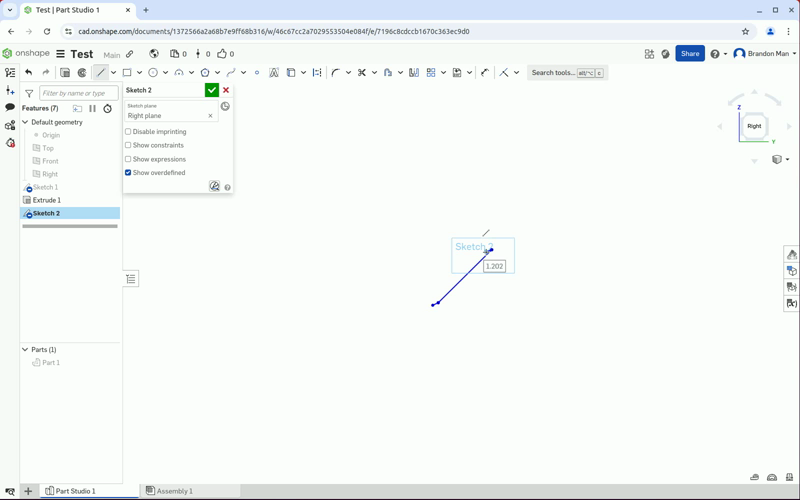
key_down(shift)
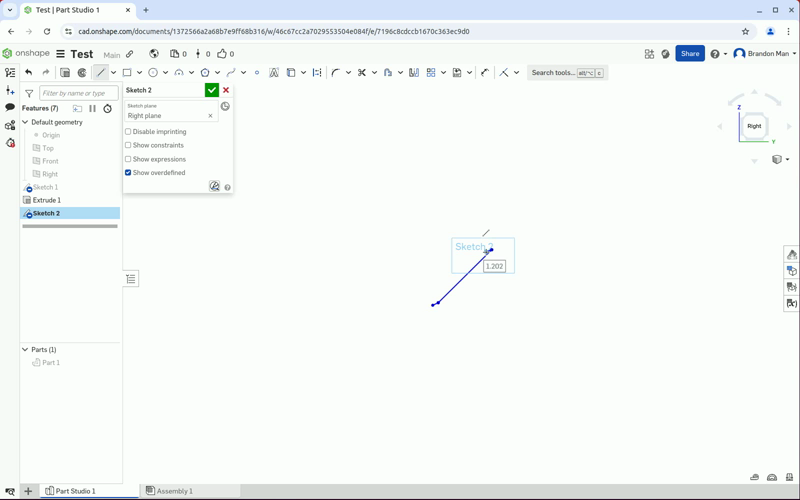
mouse_move(432, 305)
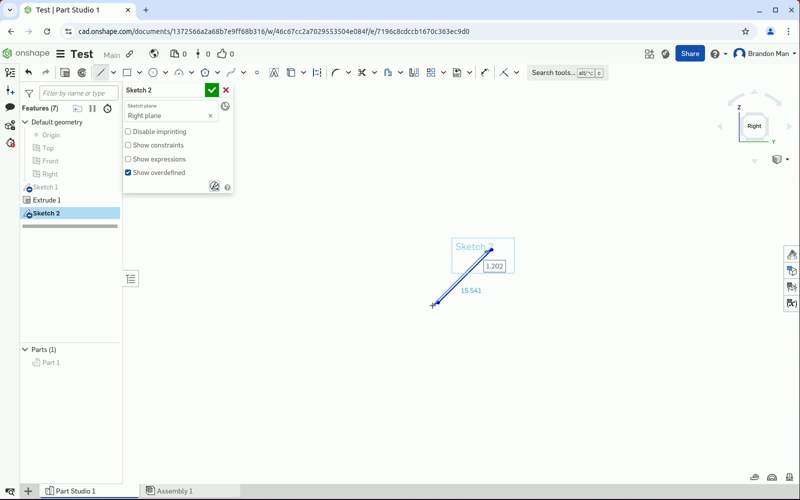
key_up(shift)
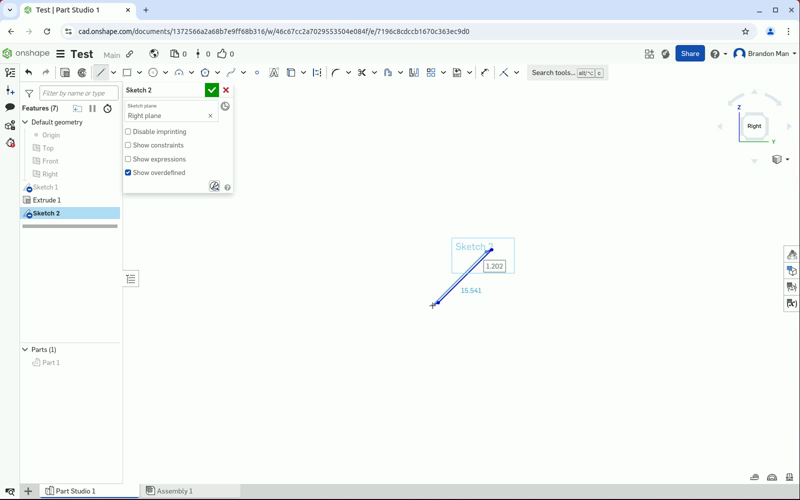
click(432, 305)
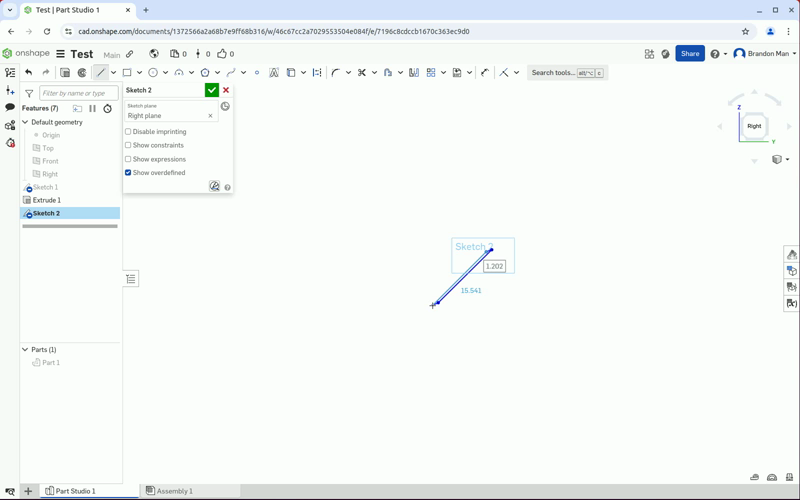
key(esc)
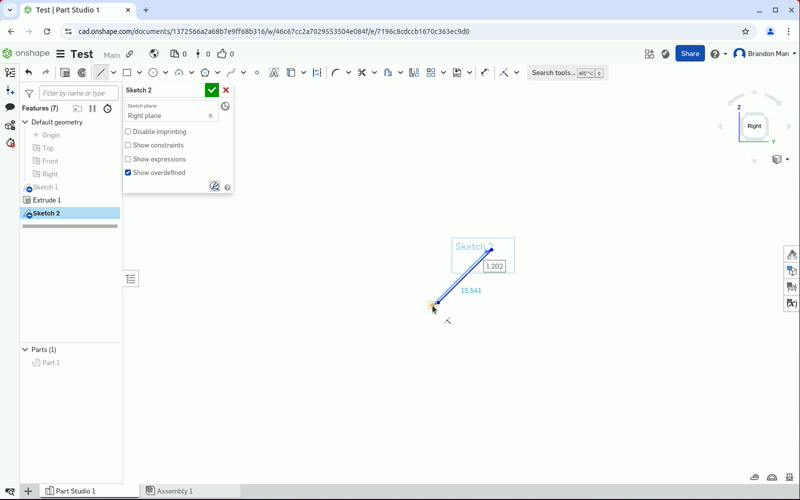
mouse_move(444, 295)
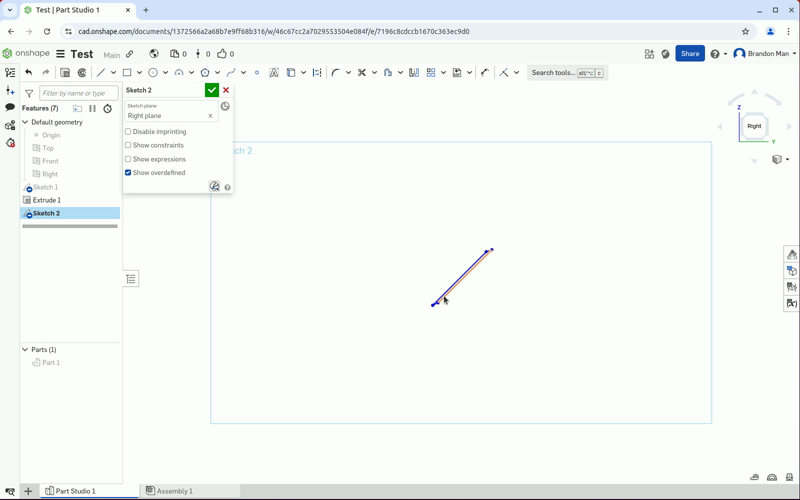
scroll(6)
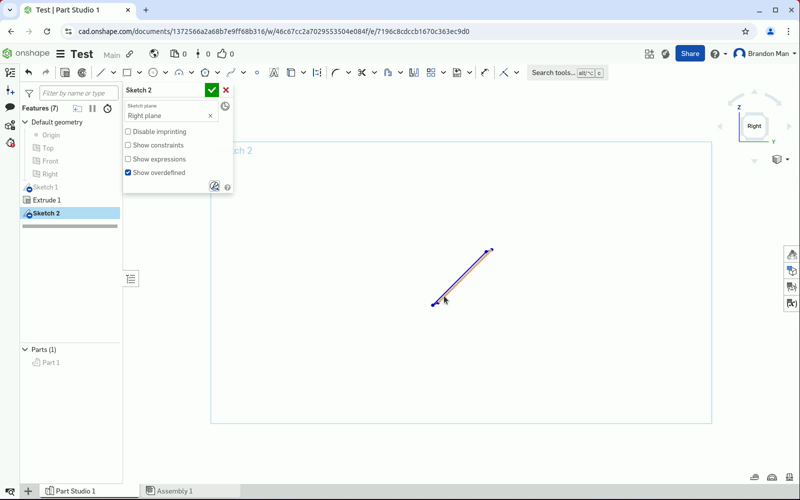
scroll(6)
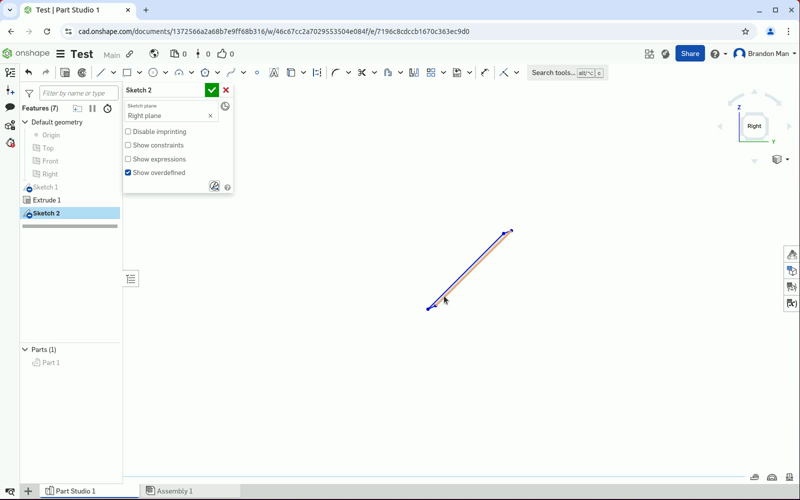
scroll(6)
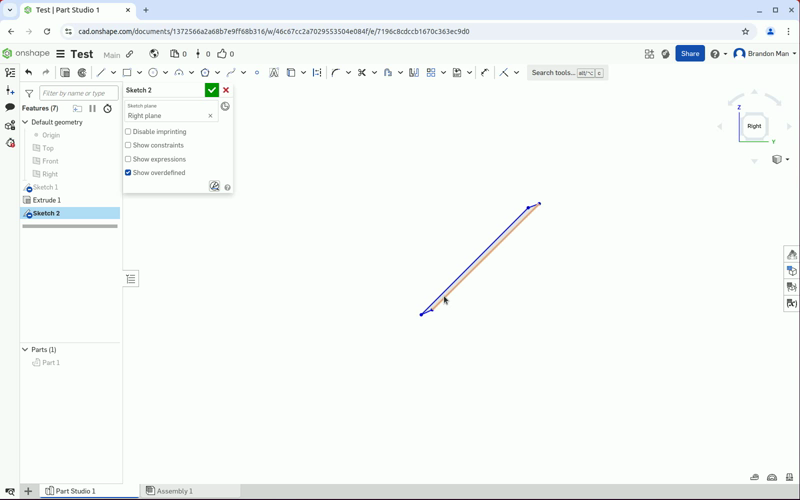
scroll(6)
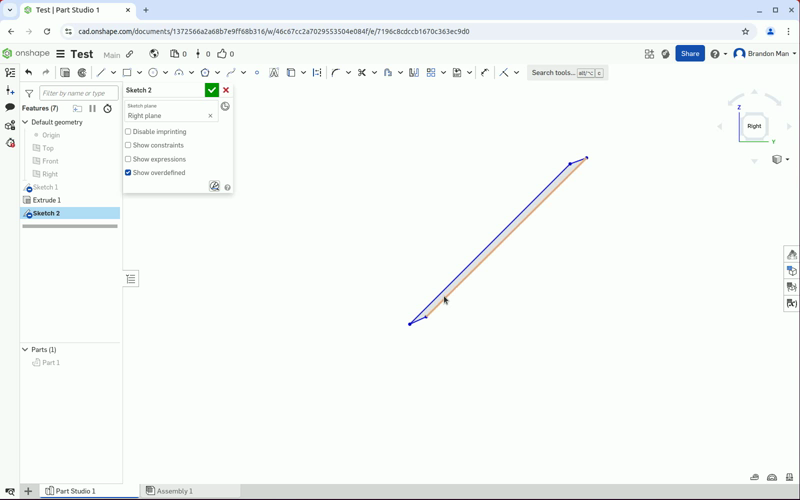
scroll(6)
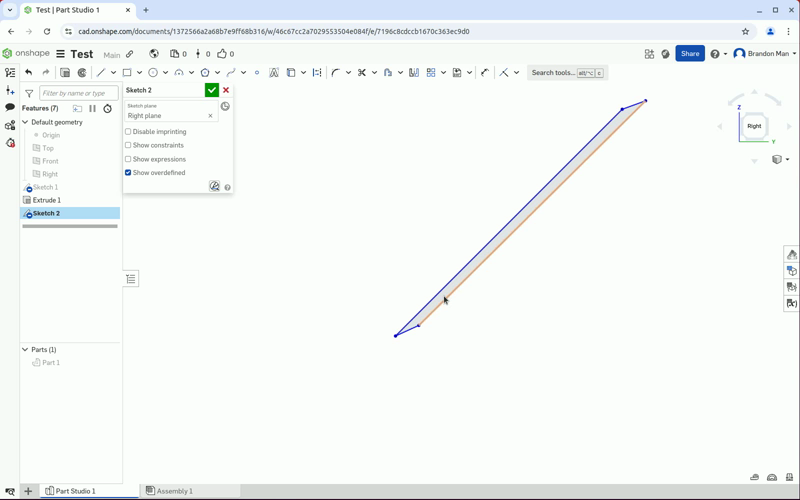
scroll(6)
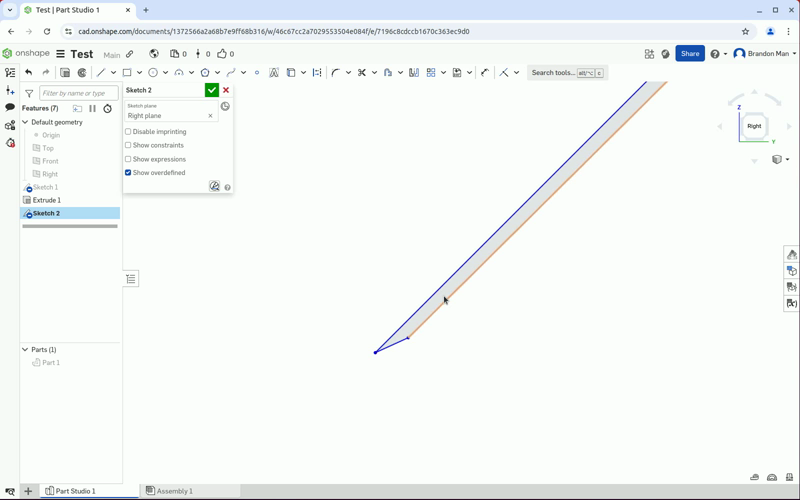
scroll(6)
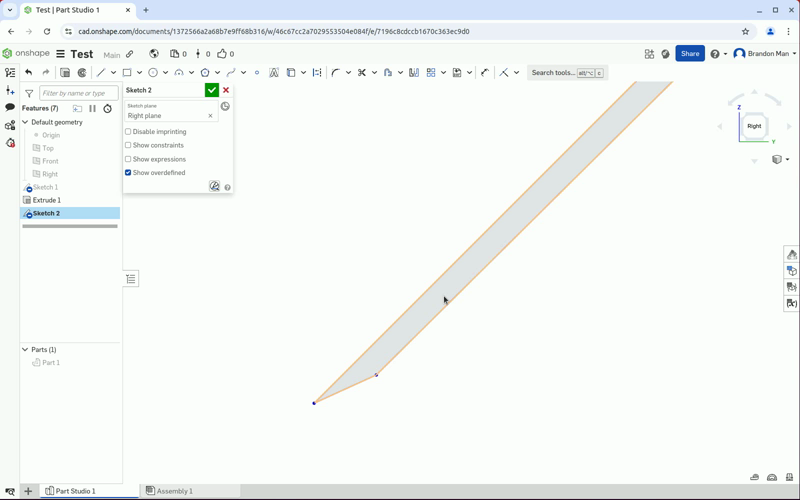
click(444, 295)
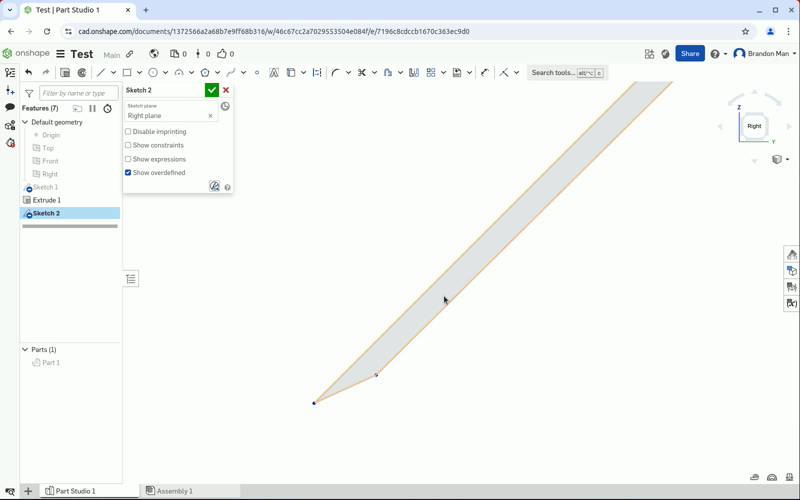
scroll(-6)
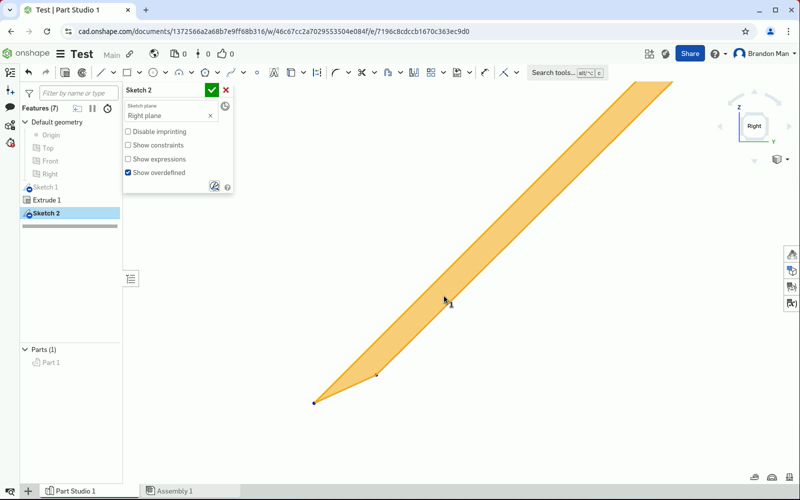
scroll(-6)
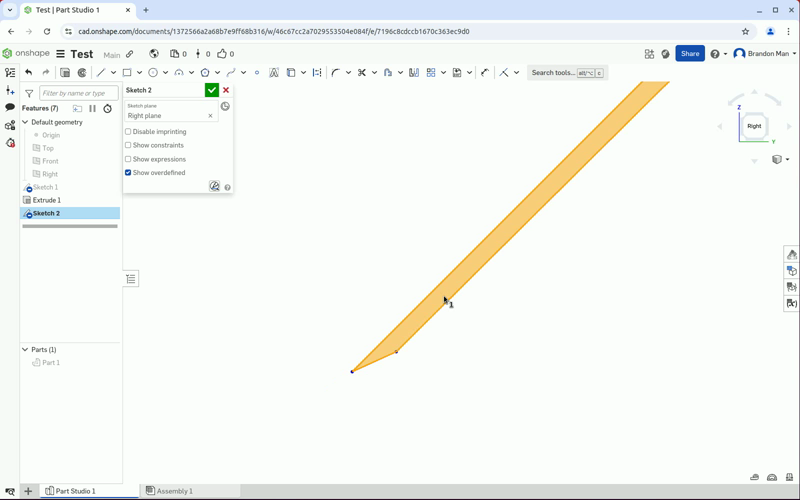
scroll(-6)
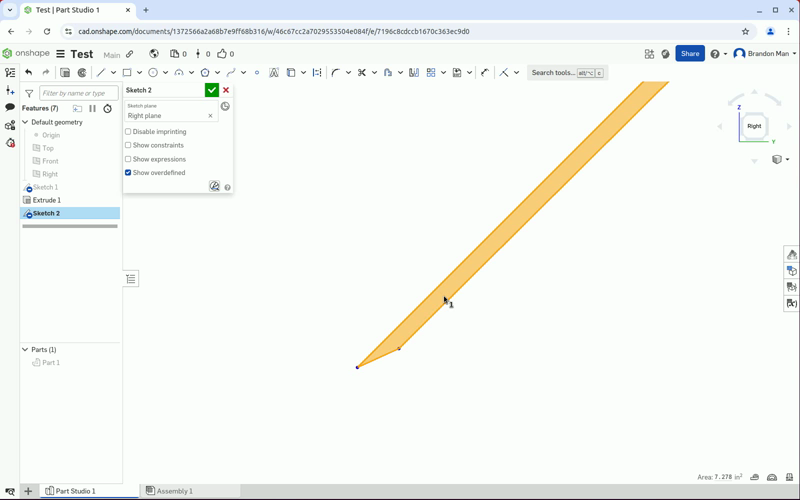
scroll(-6)
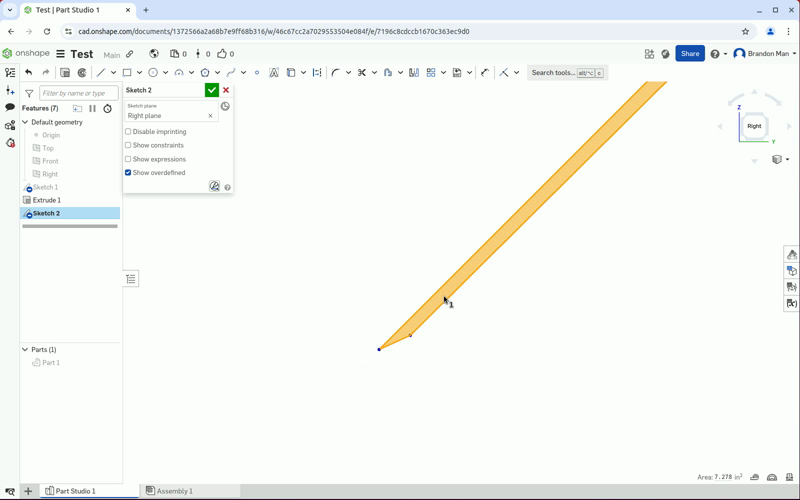
scroll(-6)
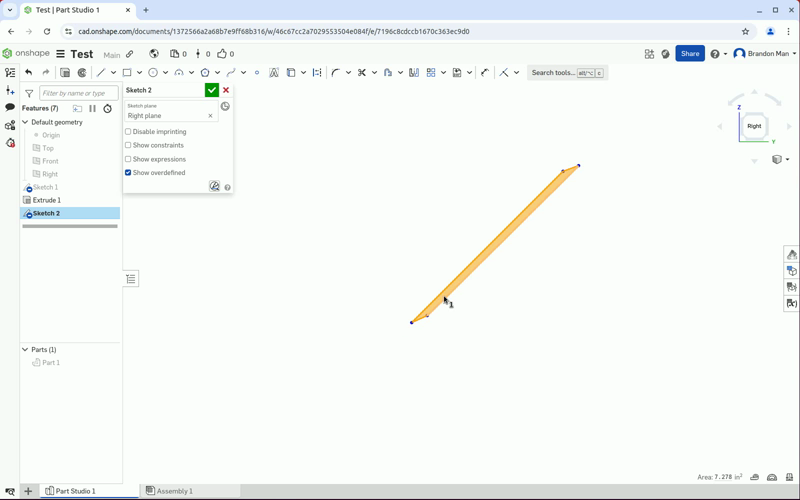
scroll(-6)
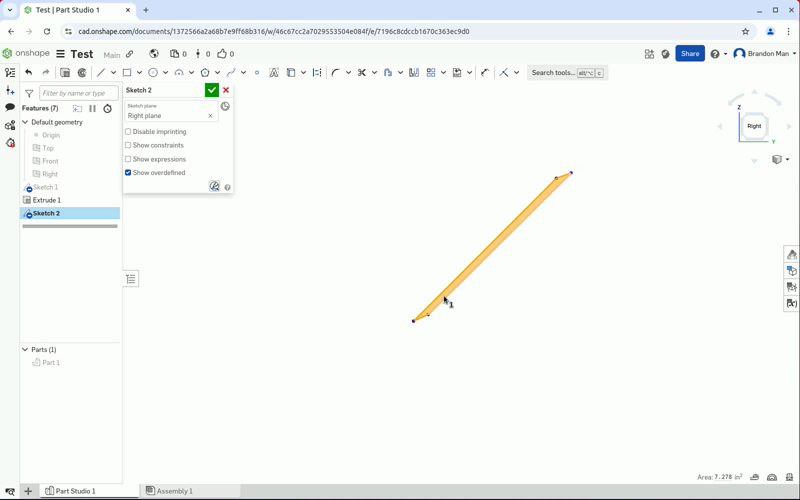
scroll(-6)
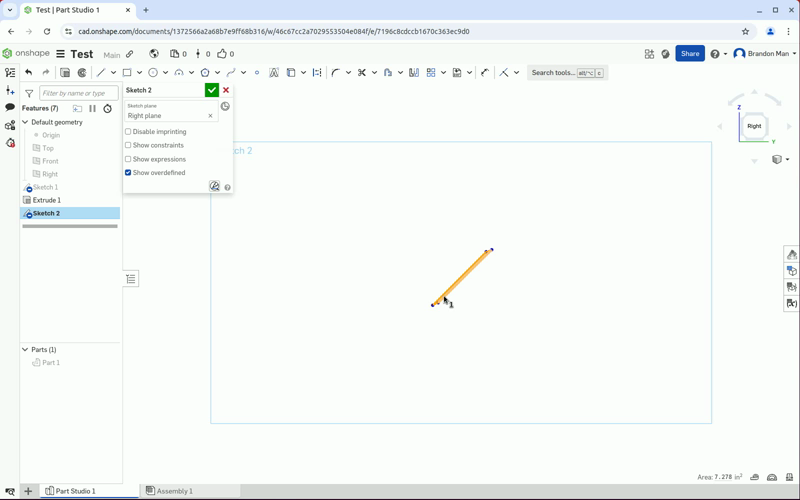
mouse_move(73, 352)
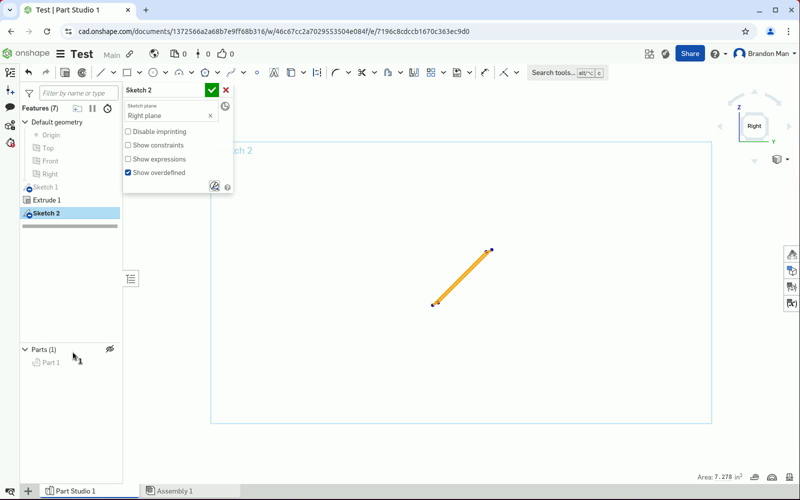
key(shift+y)
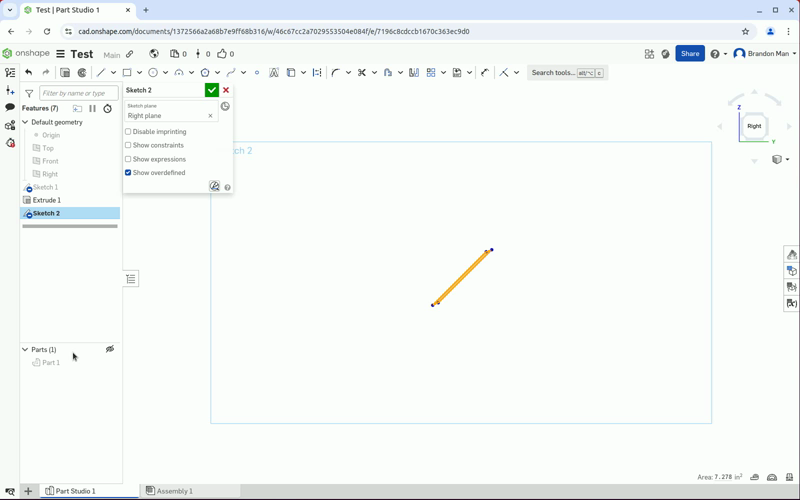
key(shift+e)
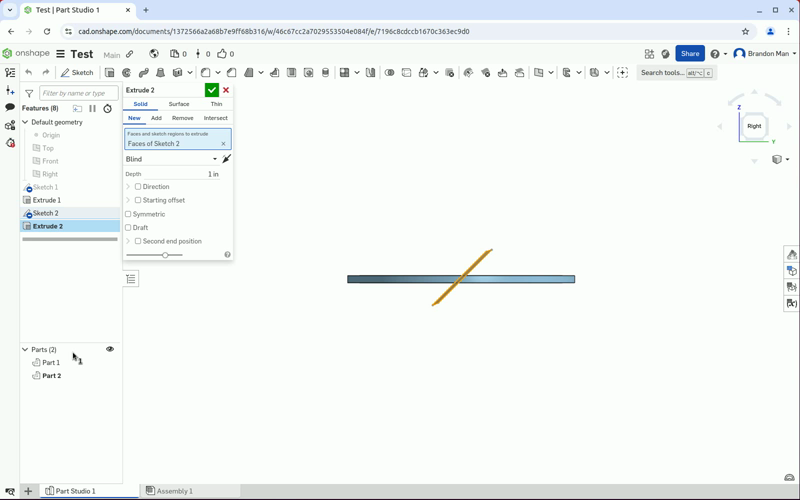
mouse_move(143, 106)
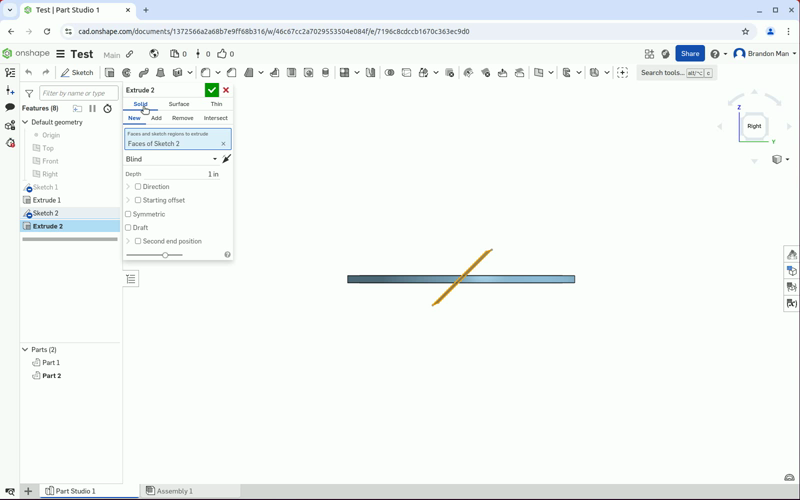
click(143, 106)
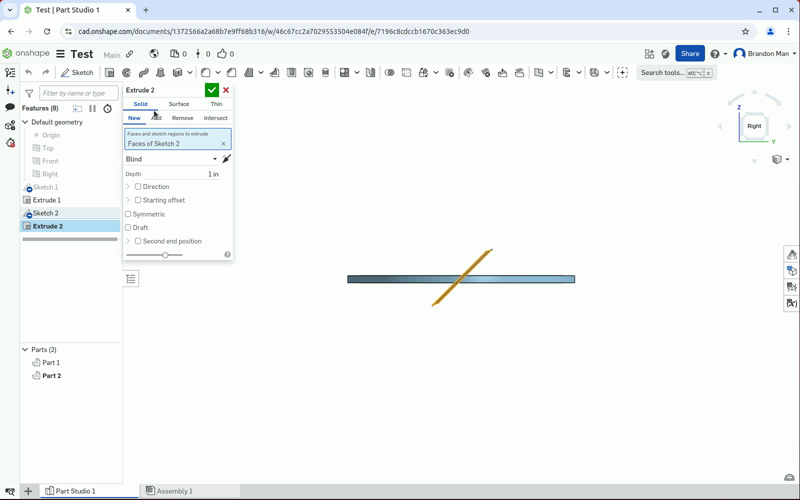
mouse_move(186, 120)
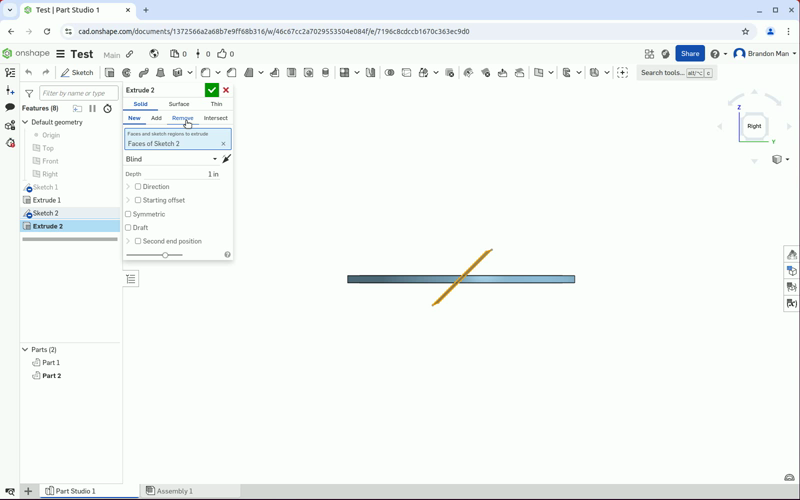
click(186, 120)
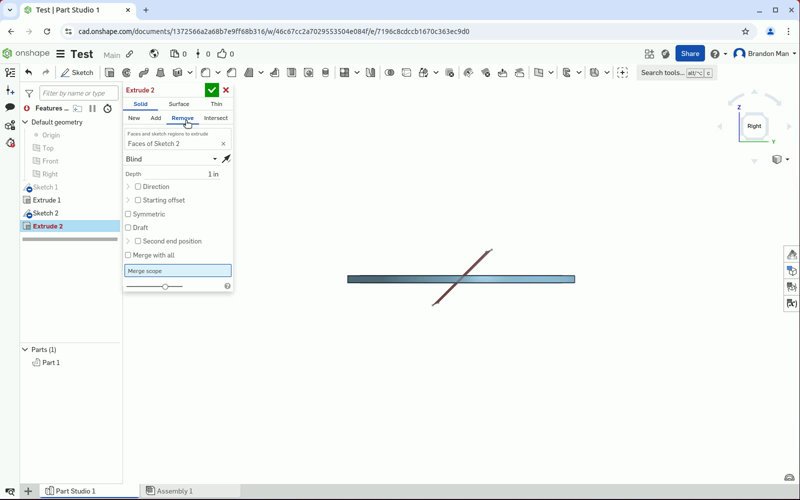
key(tab, 4)
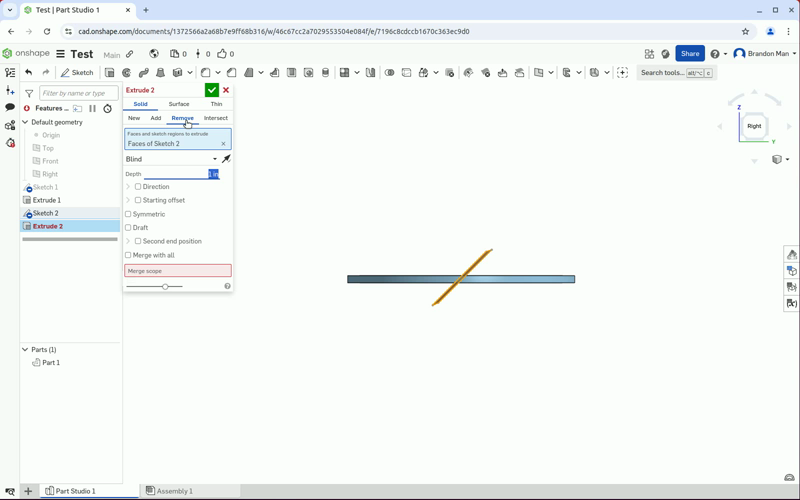
text(-30.57)
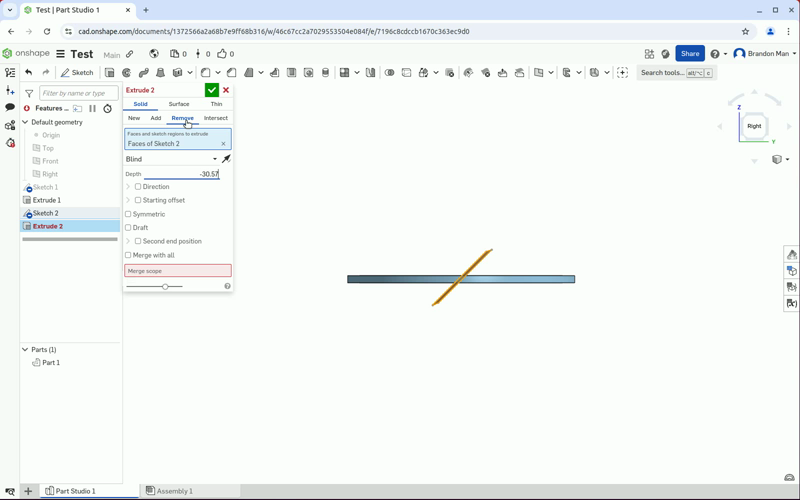
key(tab, 6)
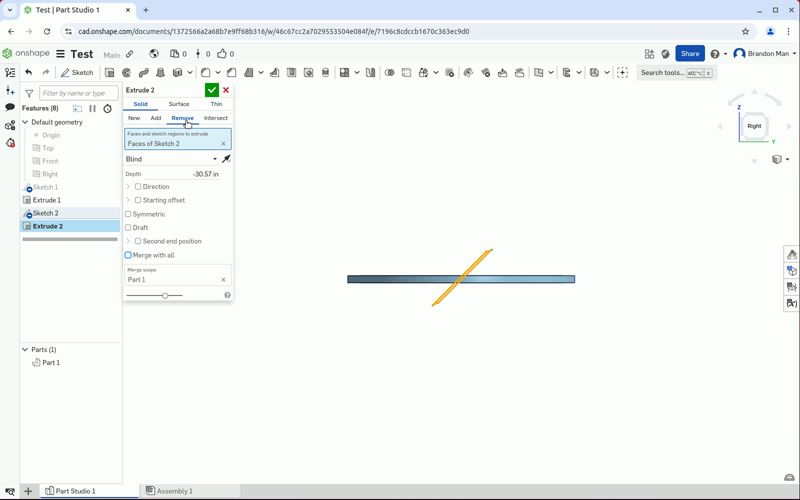
key(space)
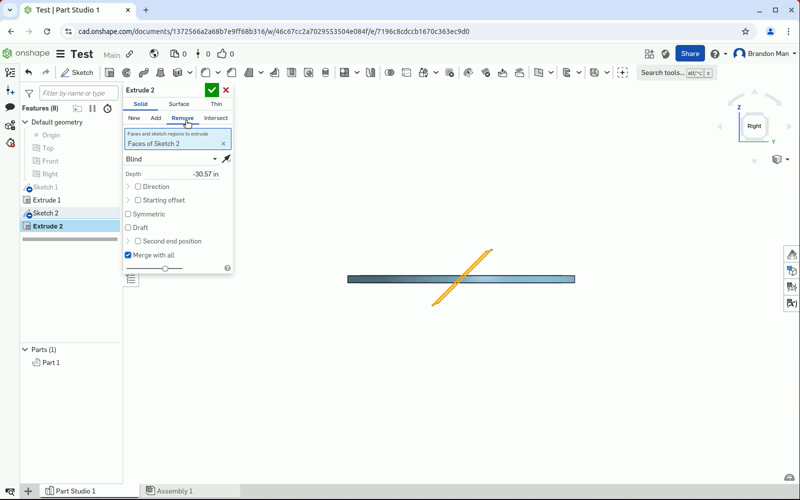
key(enter)
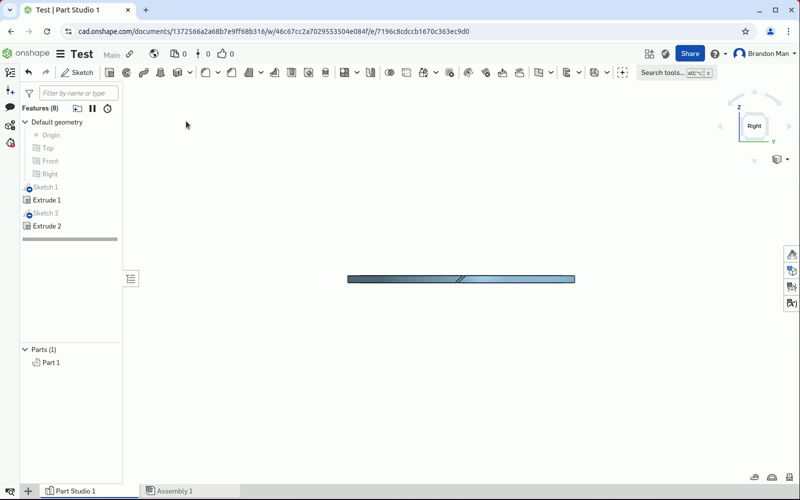
key(shift+h)
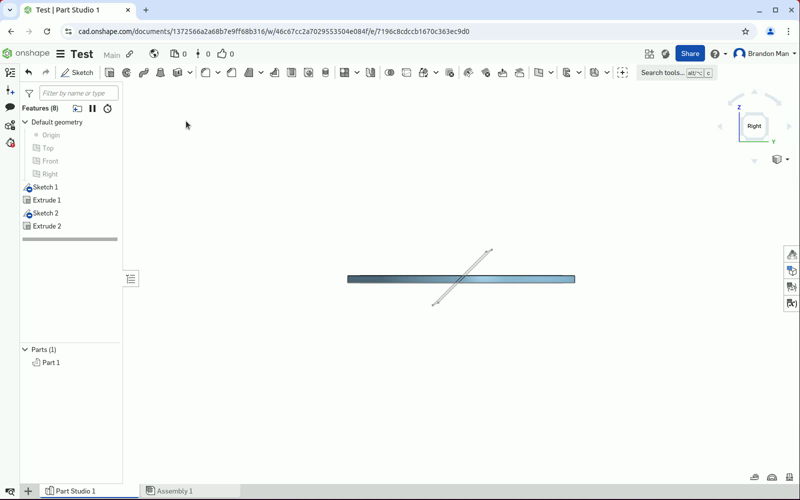
key(shift+h)
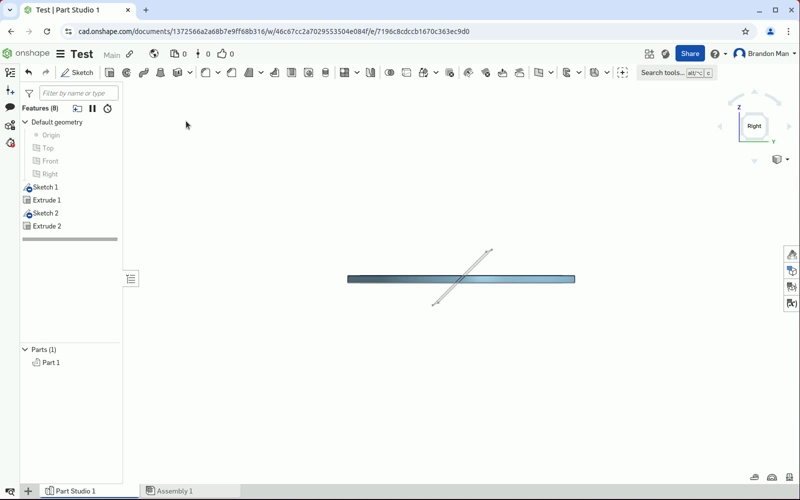
key(shift+7)
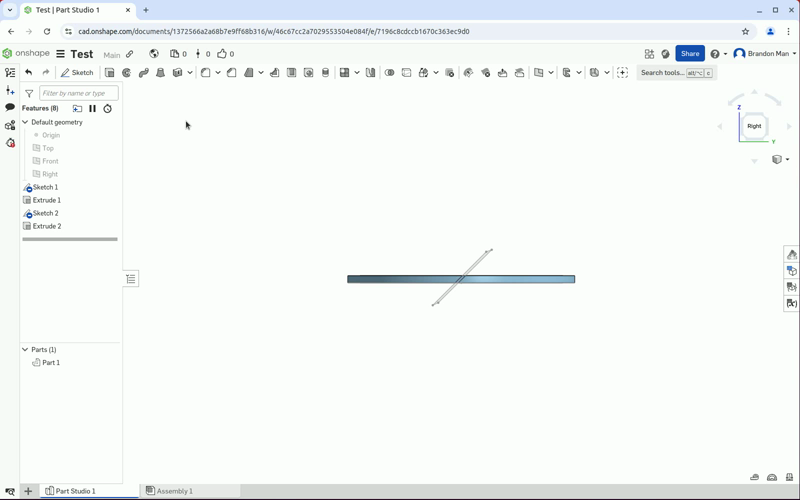
key(right, 2)
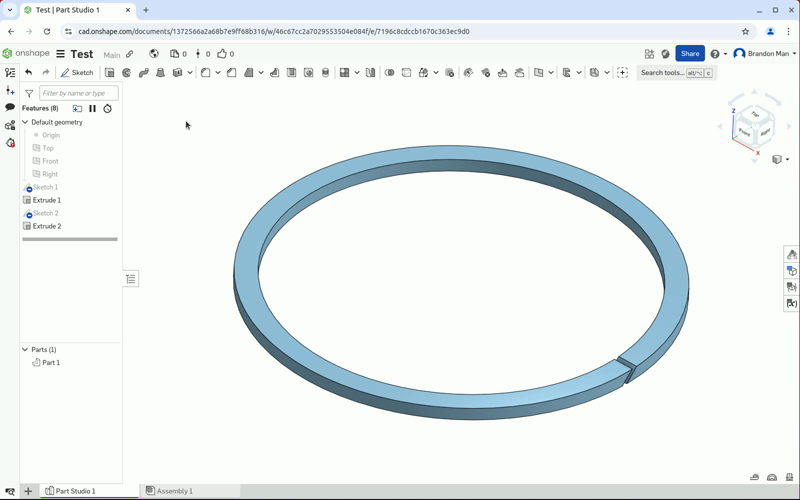
key(down, 2)
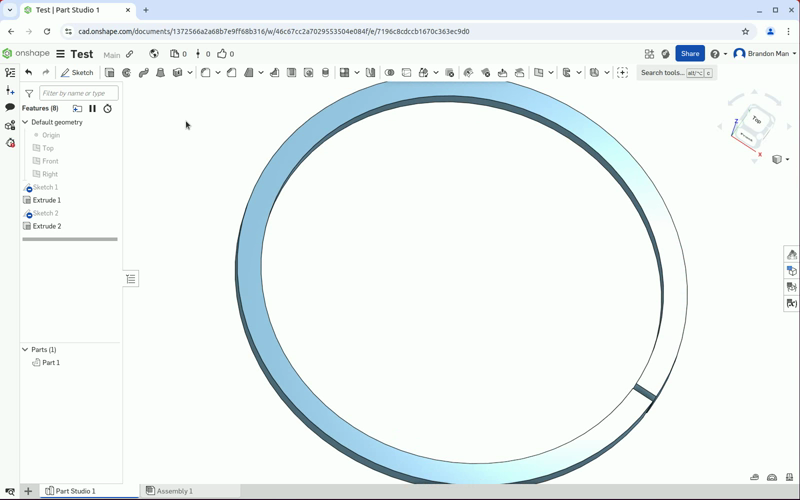
key(up, 2)
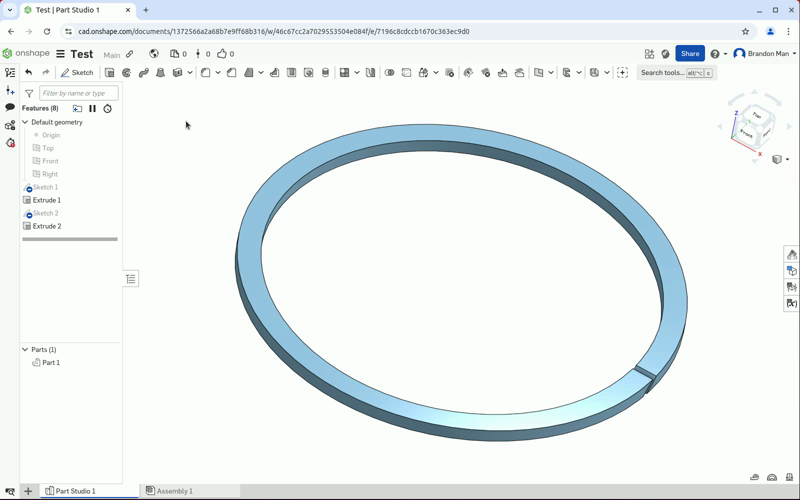
key(left, 2)
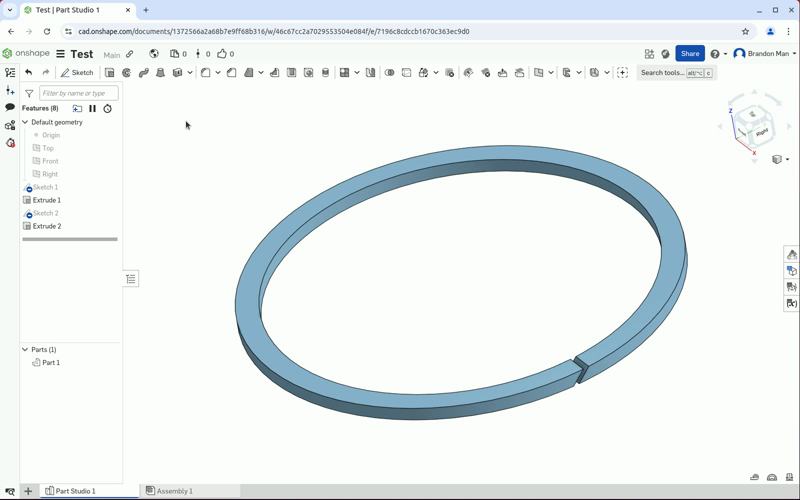
mouse_move(73, 189)
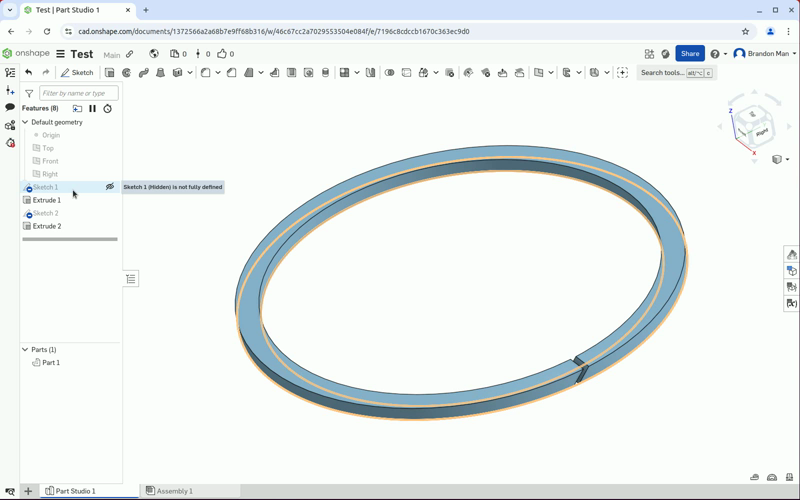
click(73, 189)